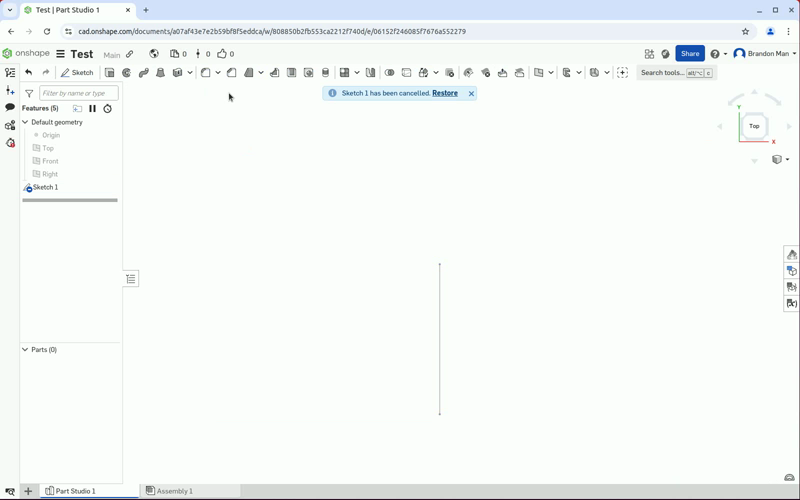
key(shift+h)
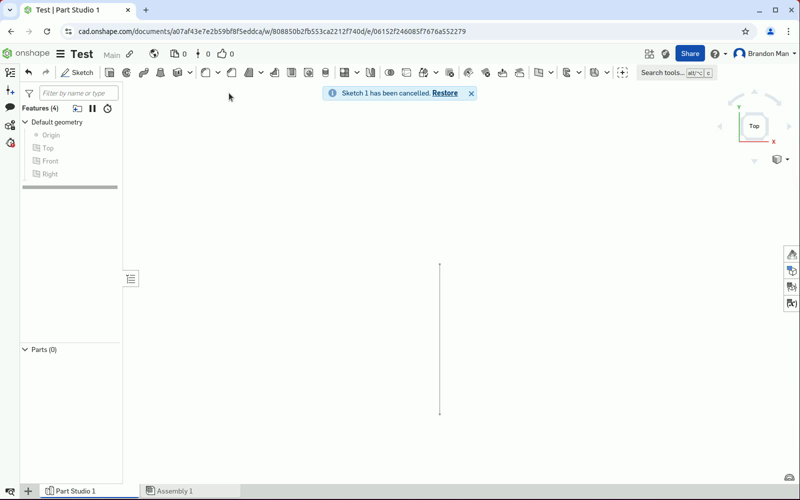
key(shift+s)
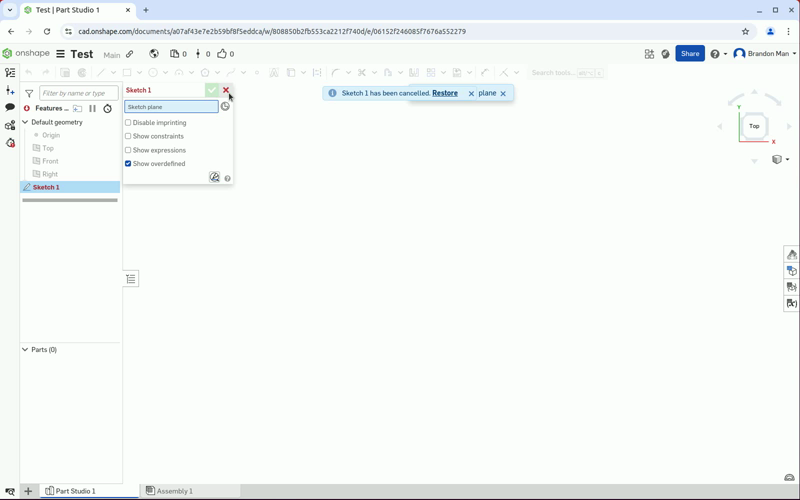
mouse_move(73, 150)
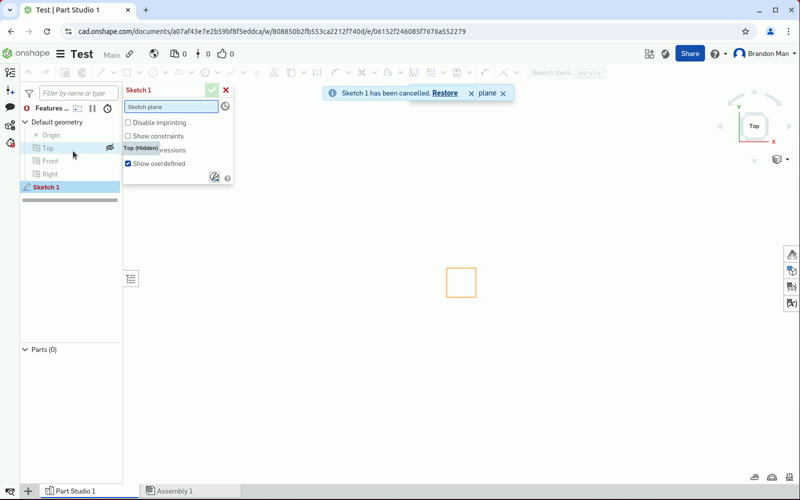
click(73, 150)
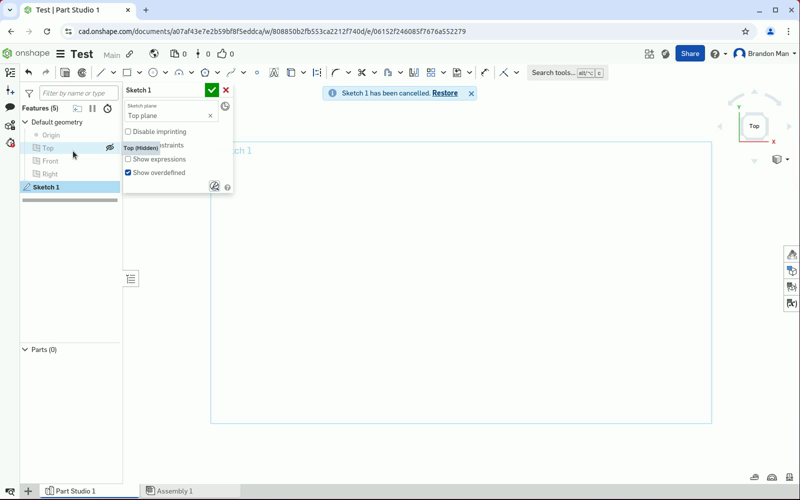
mouse_move(73, 352)
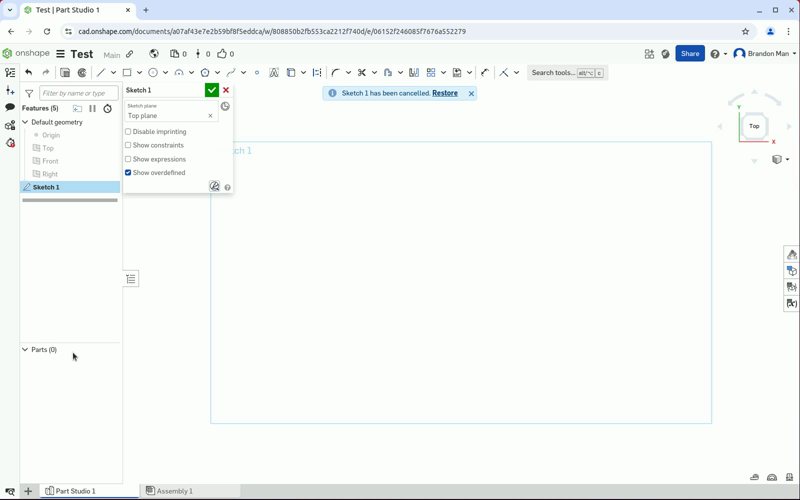
key(y)
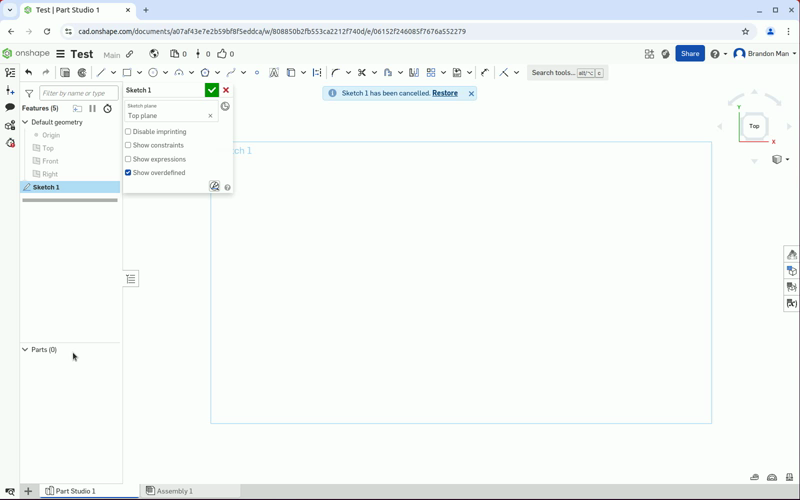
key(c)
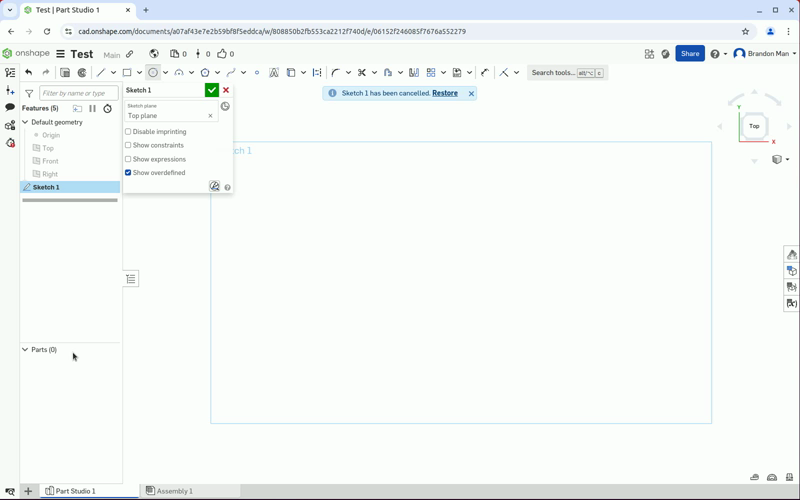
key_down(shift)
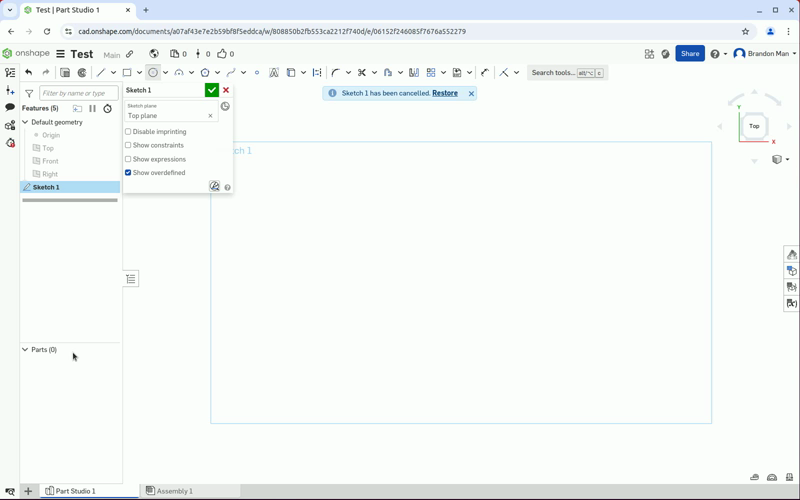
mouse_move(461, 282)
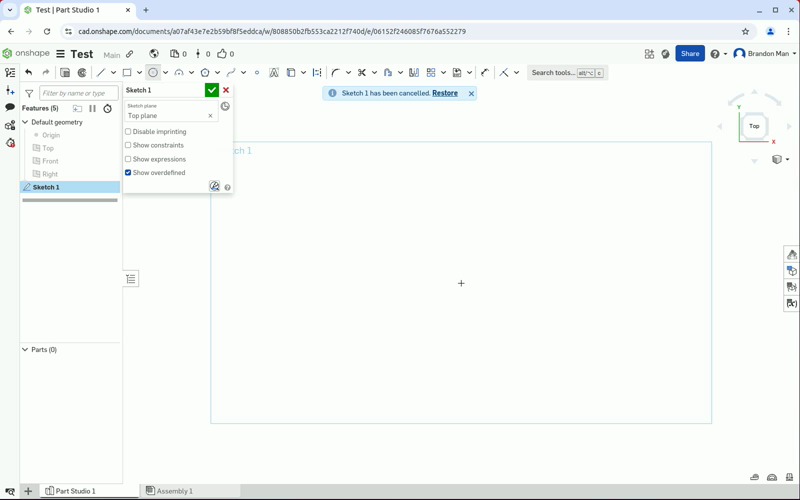
click(461, 282)
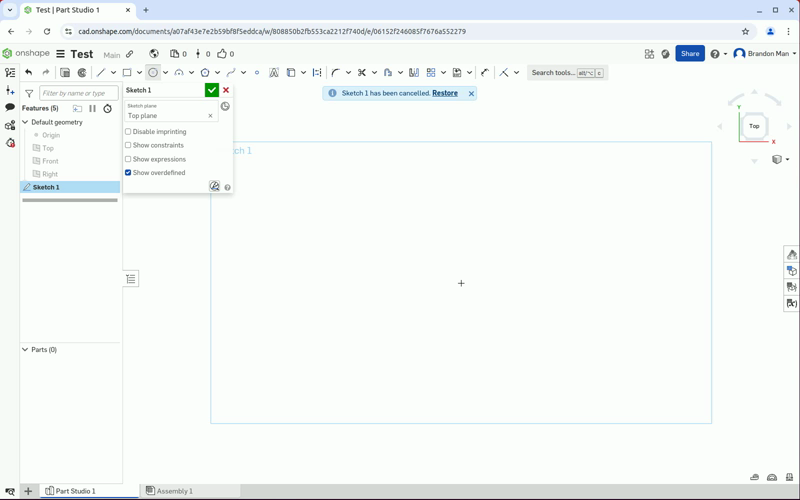
key_up(shift)
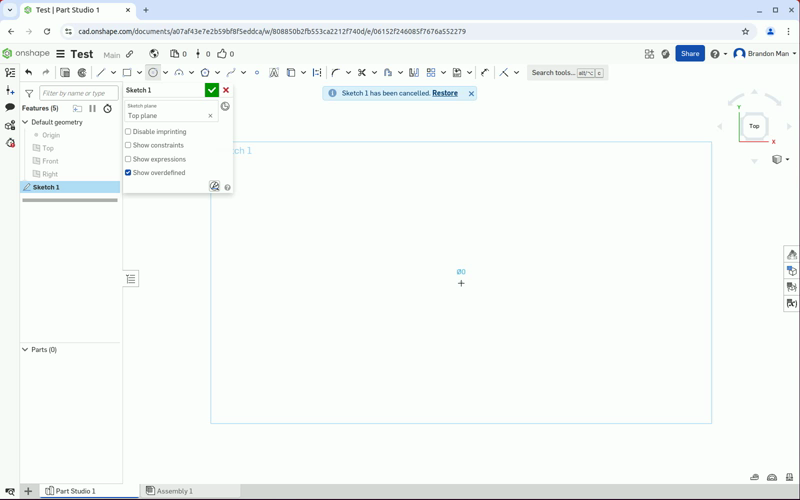
mouse_move(574, 282)
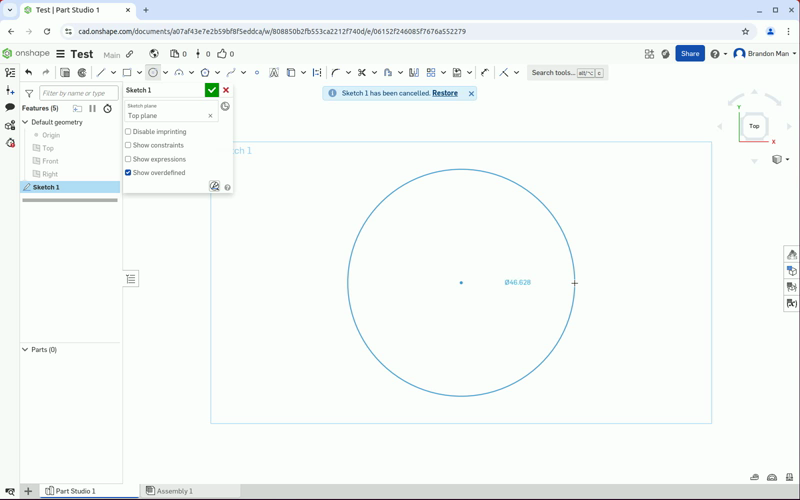
click(574, 282)
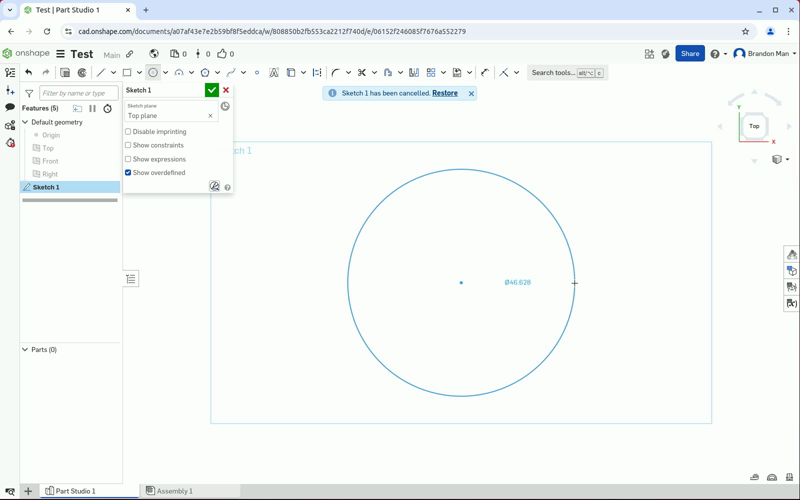
key(esc)
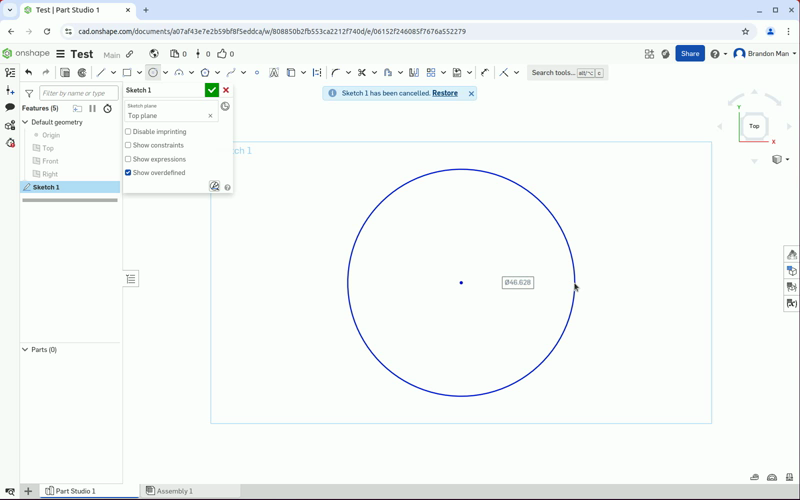
mouse_move(402, 281)
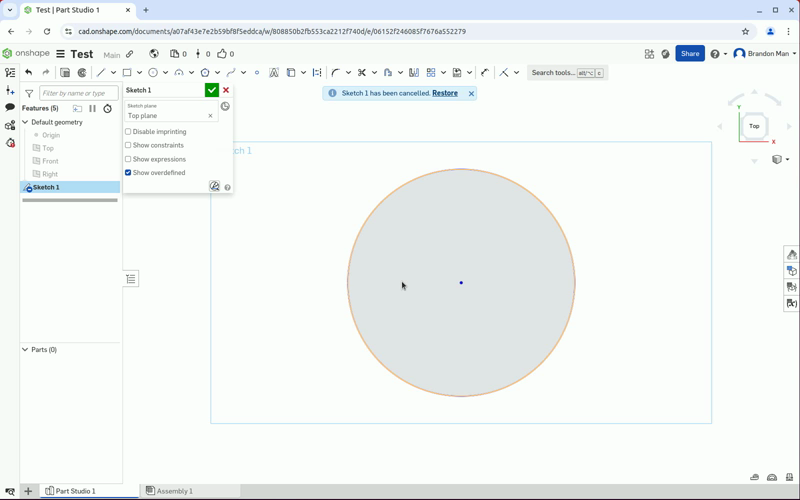
click(402, 281)
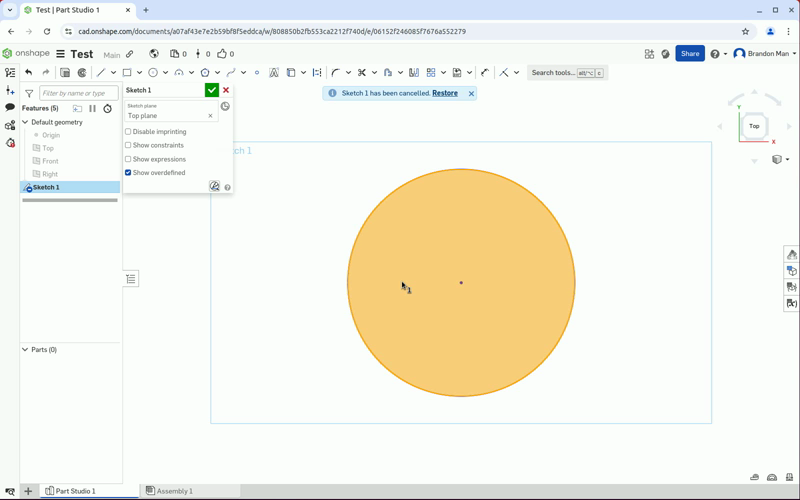
mouse_move(73, 352)
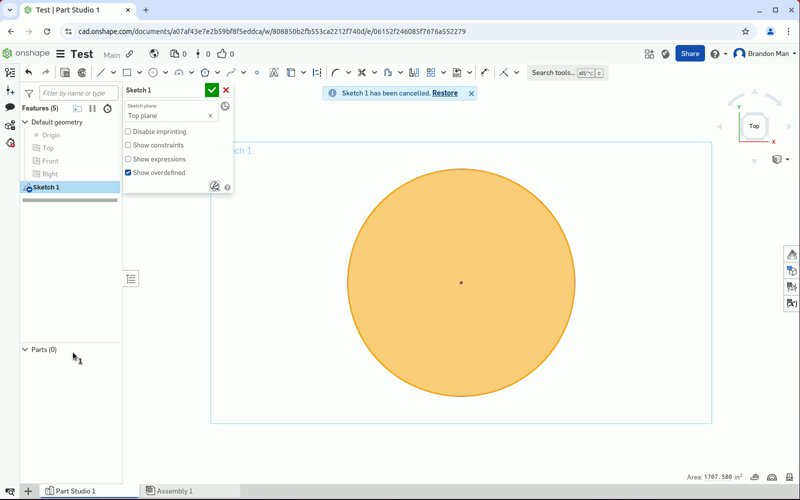
key(shift+y)
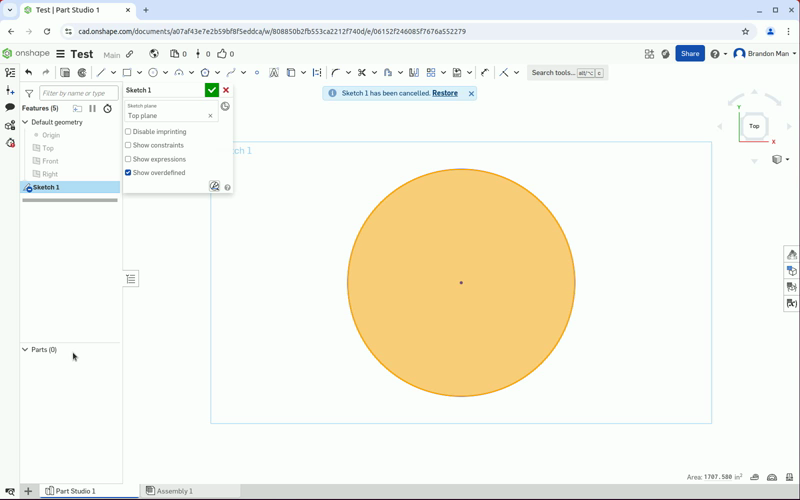
key(shift+e)
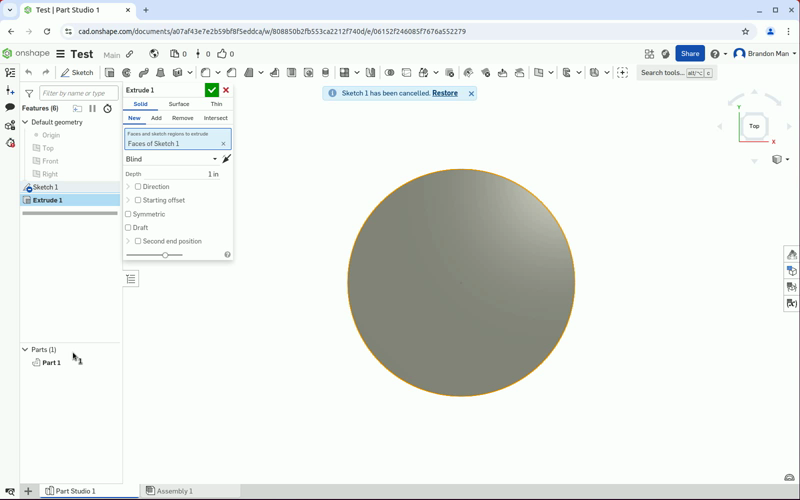
mouse_move(143, 106)
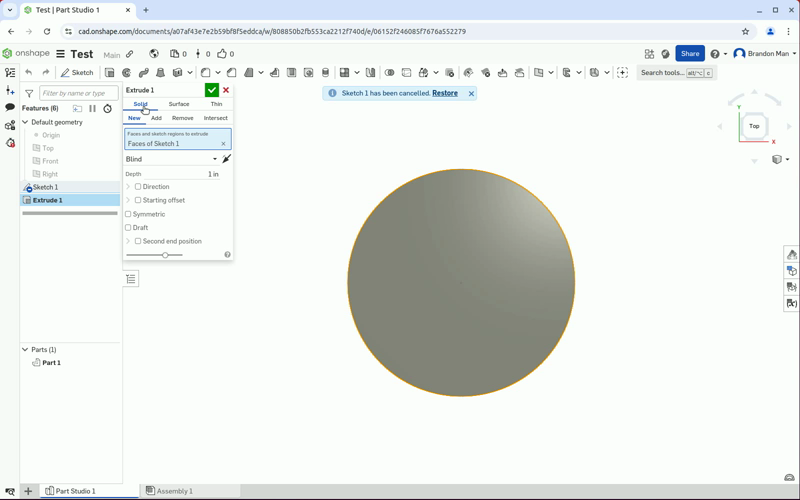
click(143, 106)
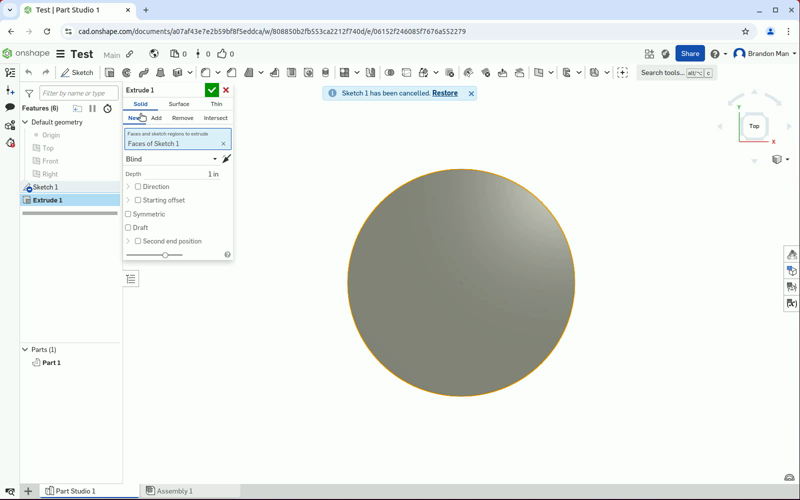
mouse_move(137, 120)
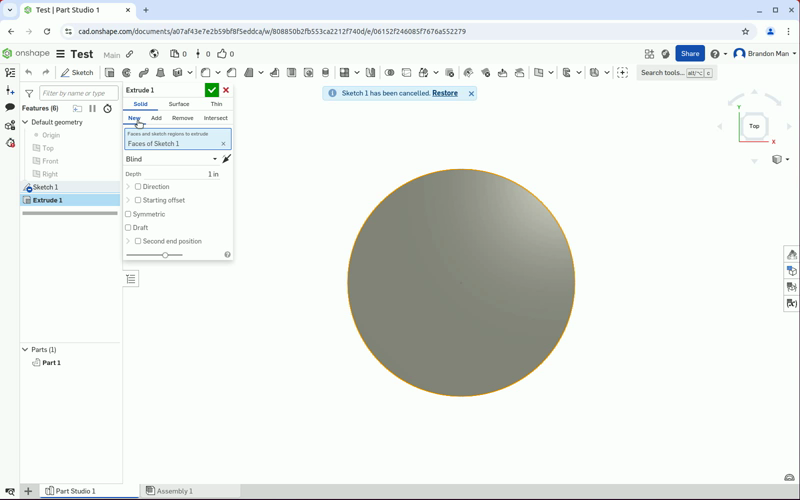
click(137, 120)
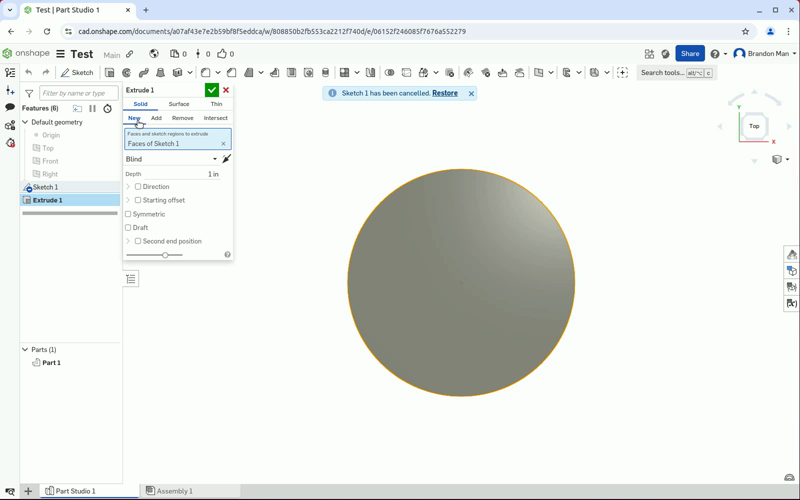
key(tab, 4)
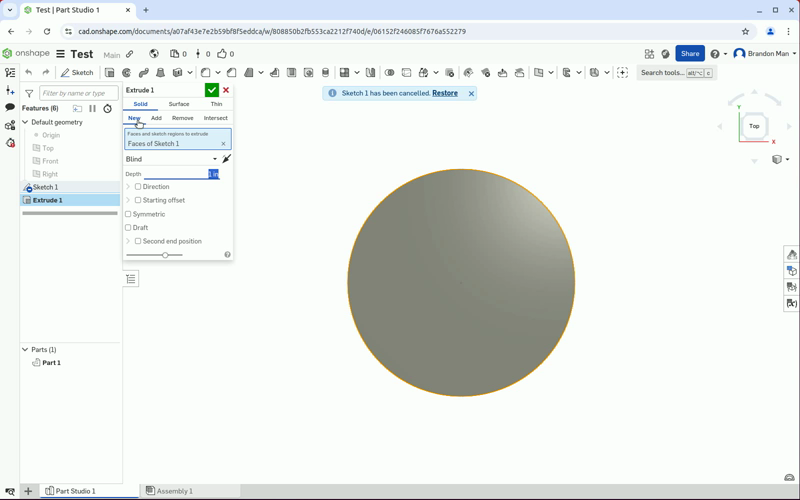
text(22.145)
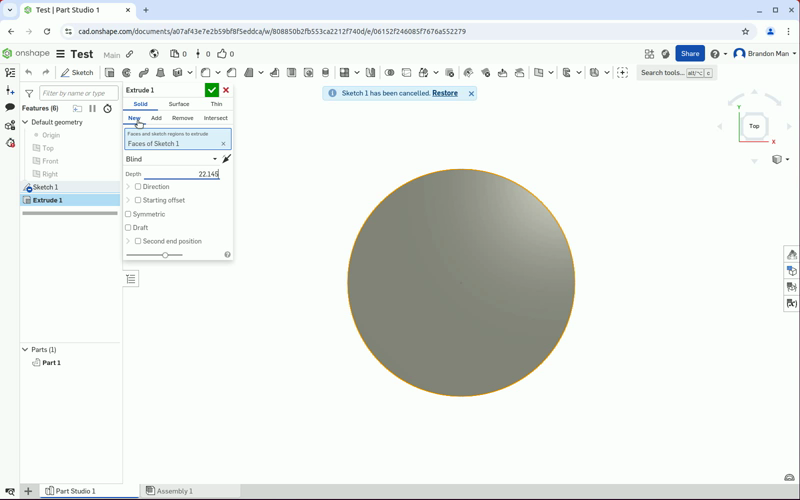
key(enter)
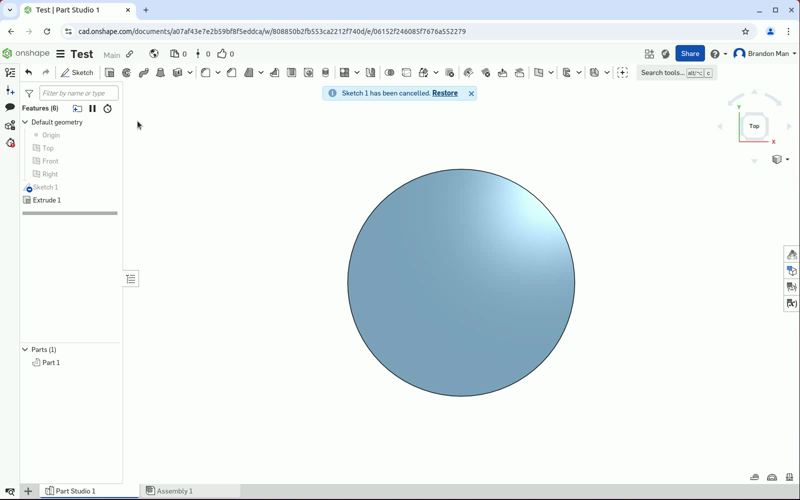
key(shift+h)
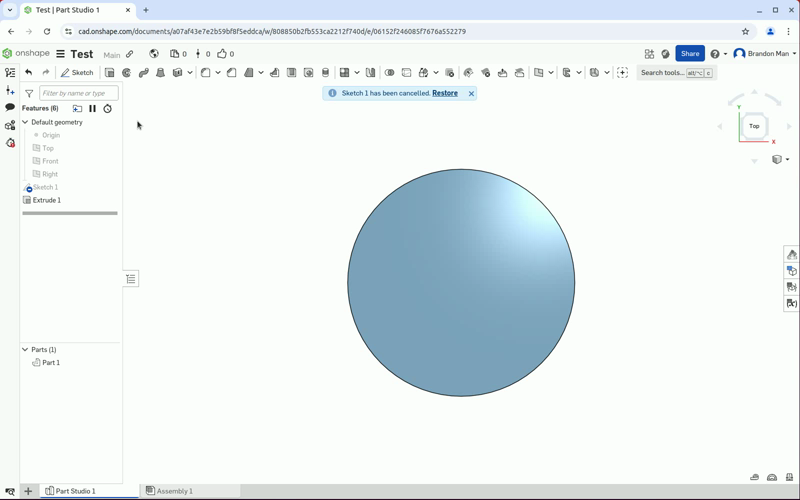
key(shift+h)
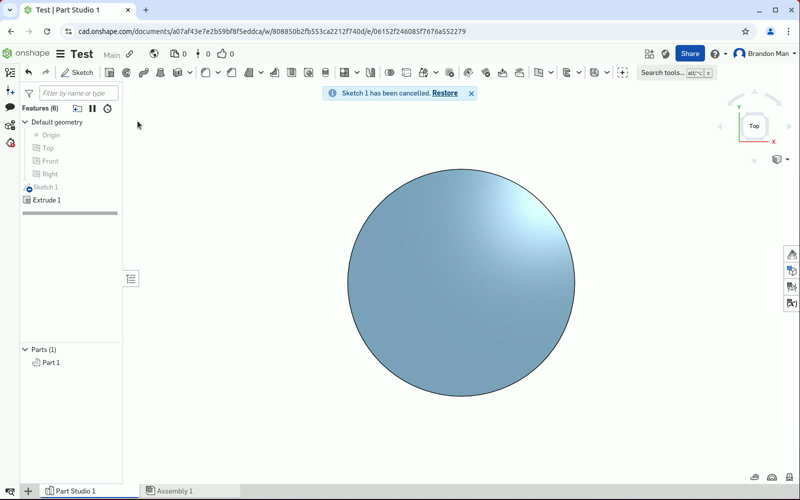
mouse_move(73, 189)
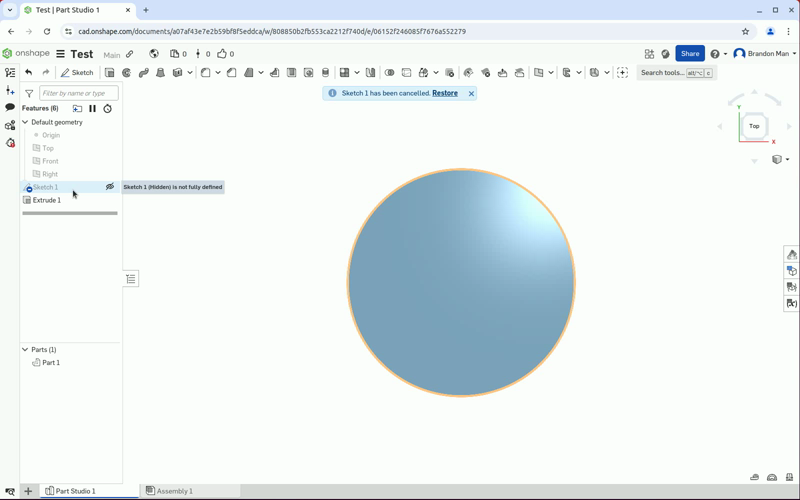
click(73, 189)
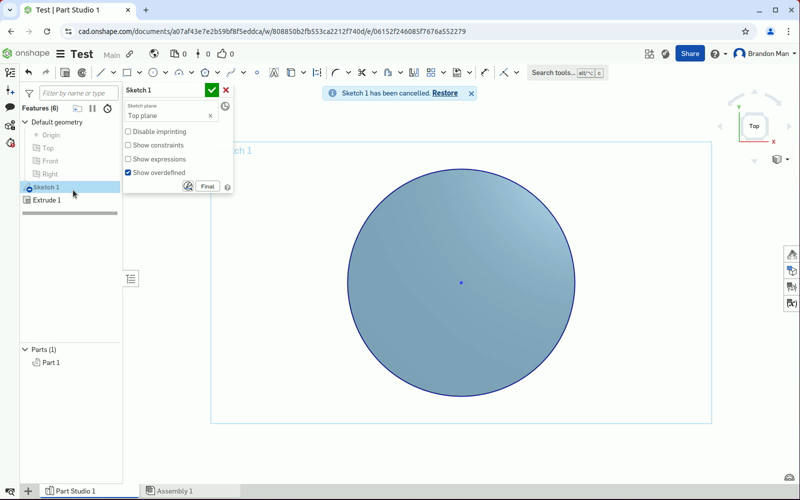
mouse_move(229, 92)
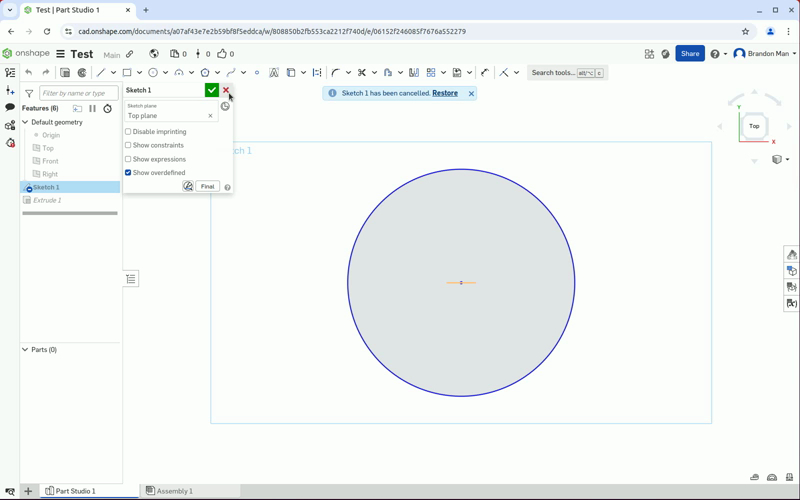
click(229, 92)
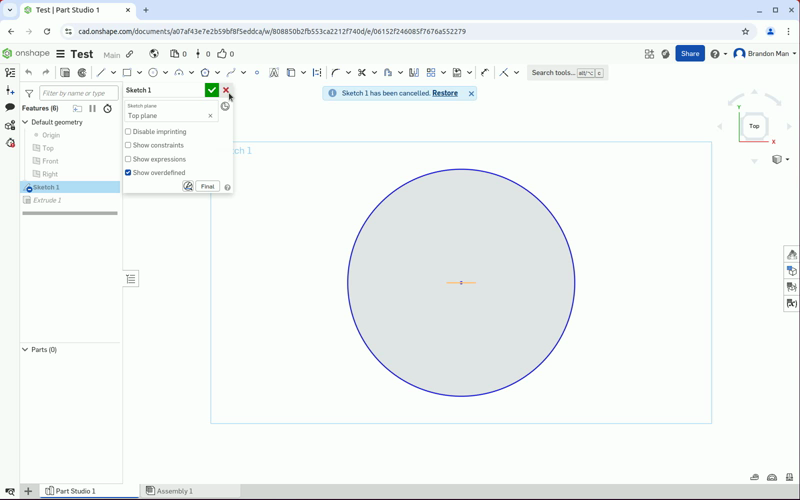
key(shift+s)
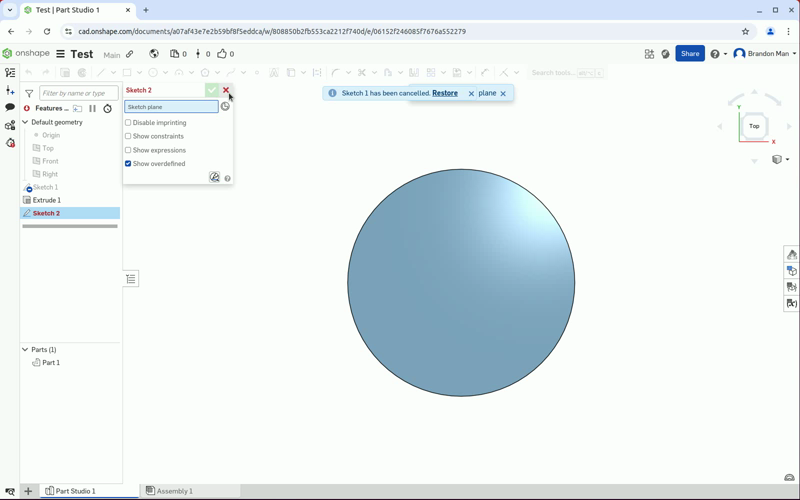
mouse_move(73, 150)
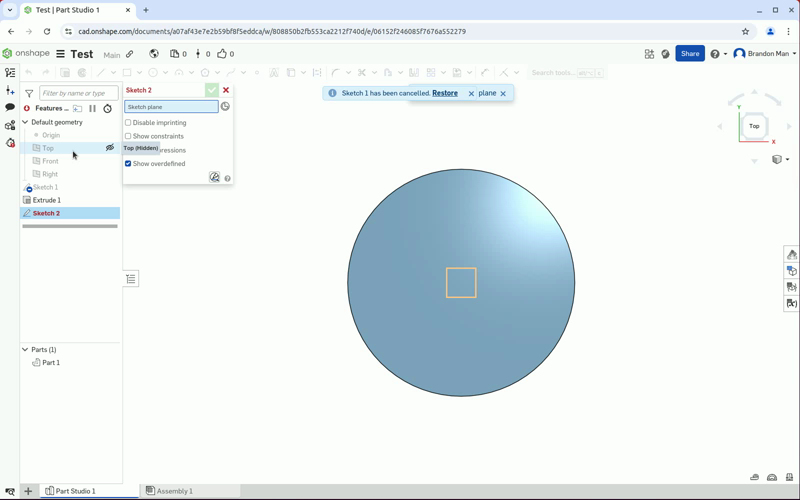
click(73, 150)
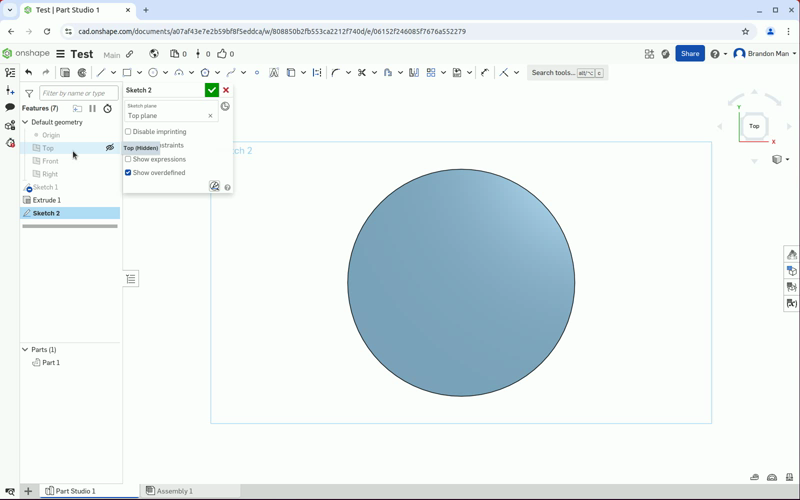
mouse_move(73, 352)
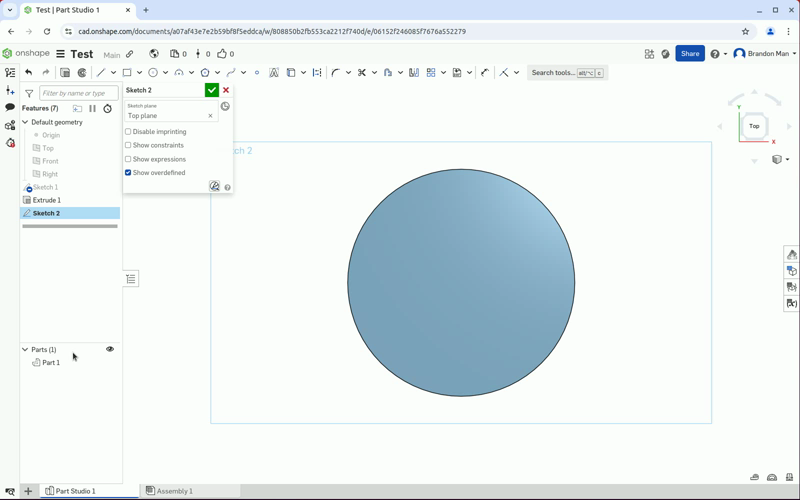
key(y)
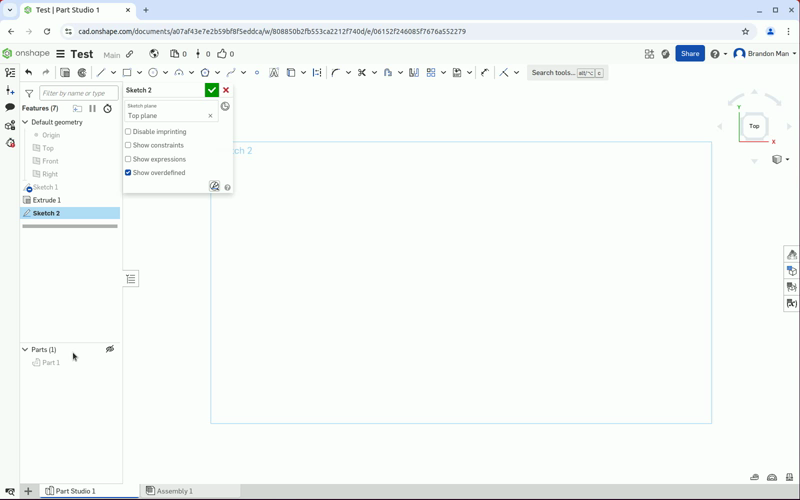
key(l)
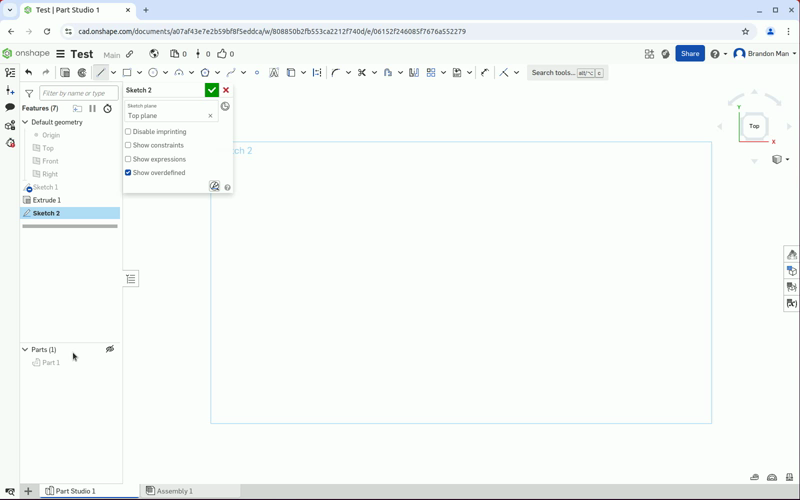
key_down(shift)
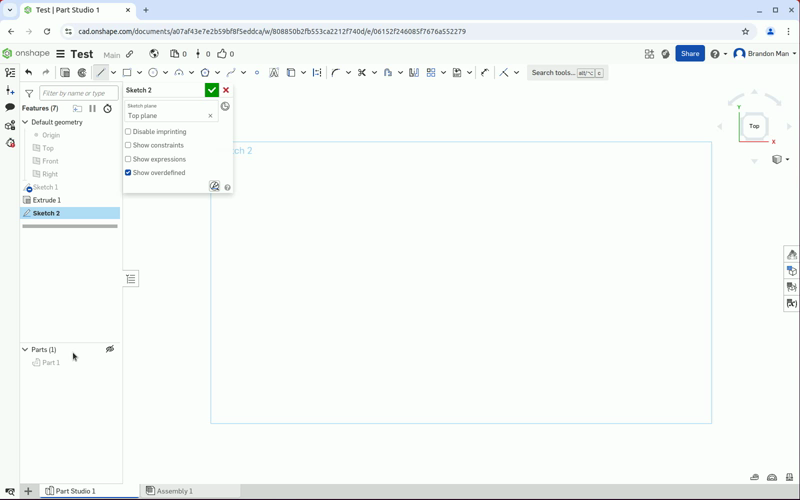
mouse_move(451, 376)
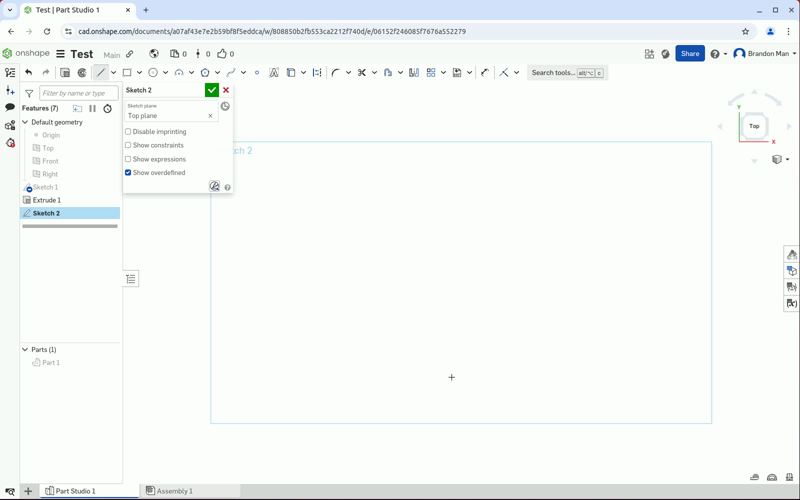
click(451, 376)
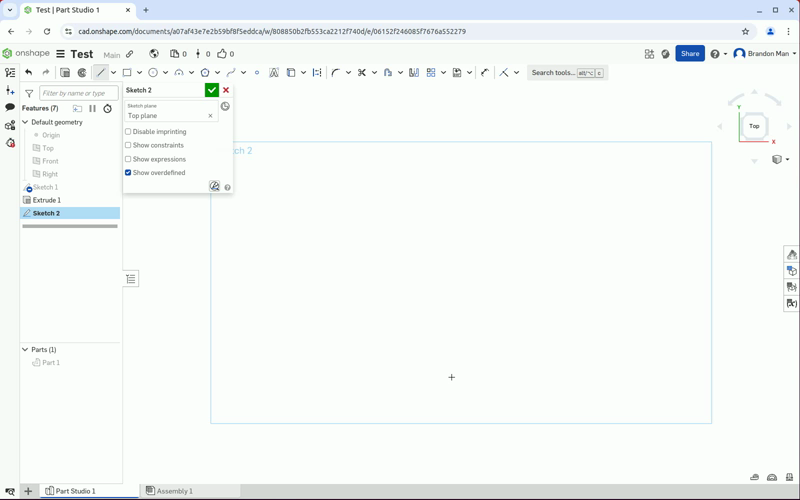
key_up(shift)
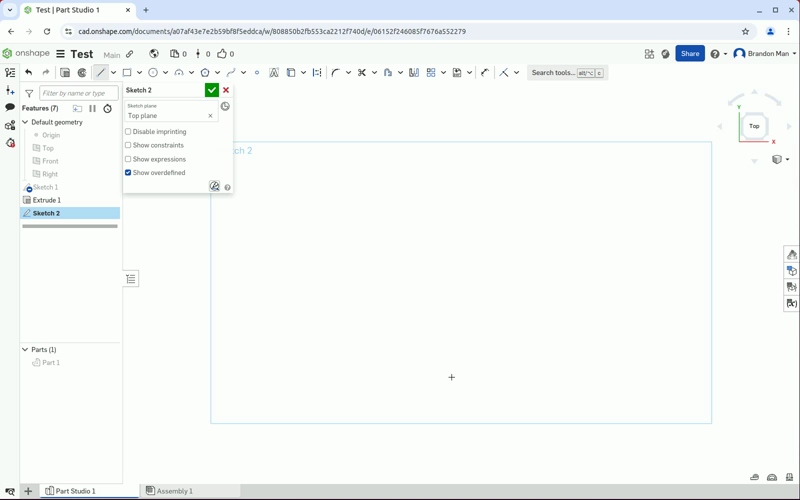
key_down(shift)
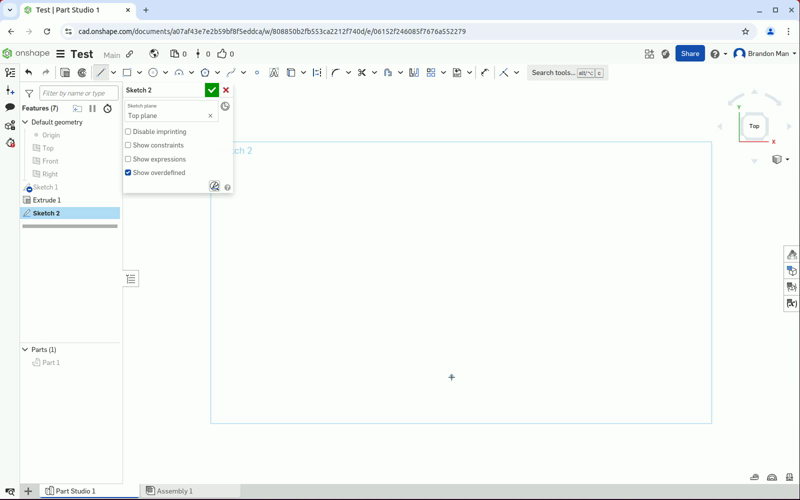
mouse_move(451, 189)
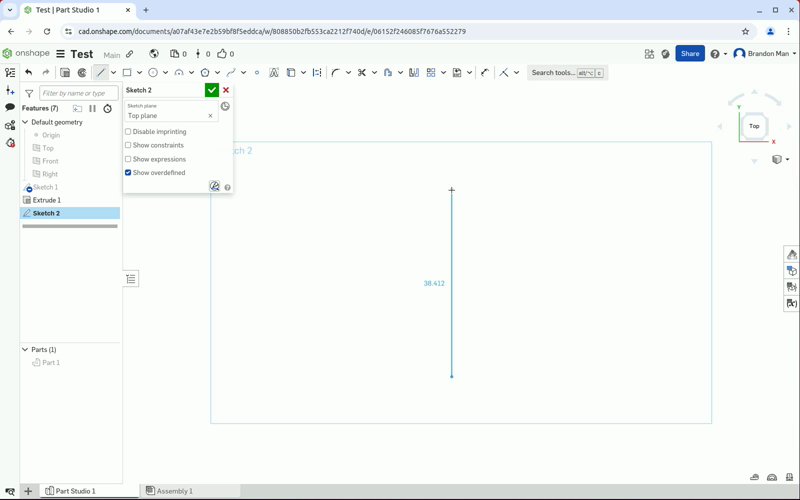
click(451, 189)
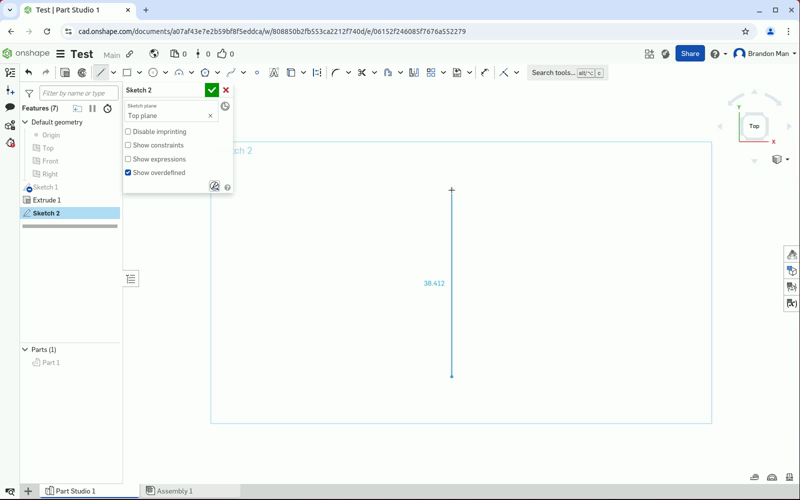
key_up(shift)
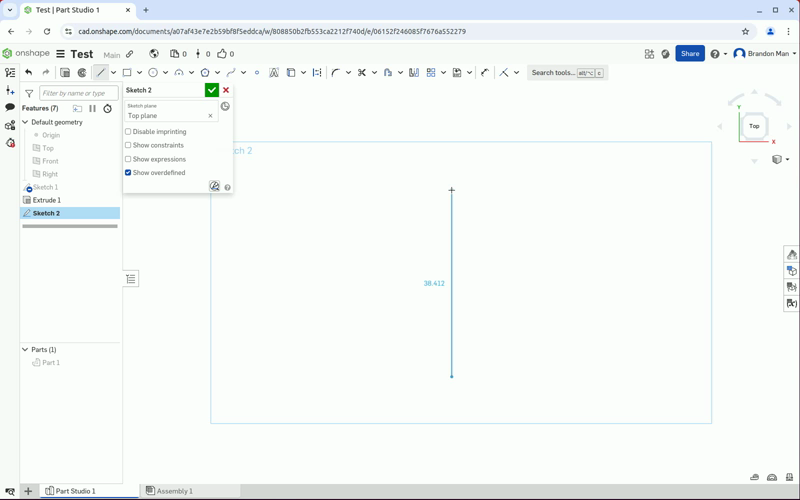
key(esc)
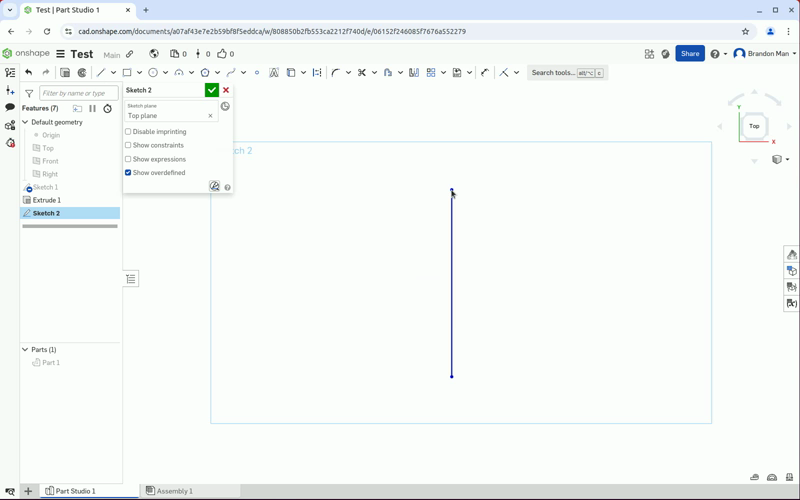
key(a)
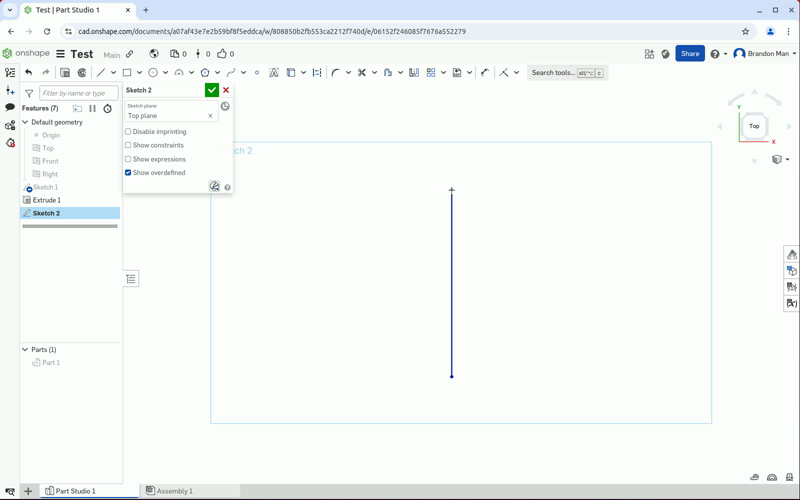
mouse_move(451, 189)
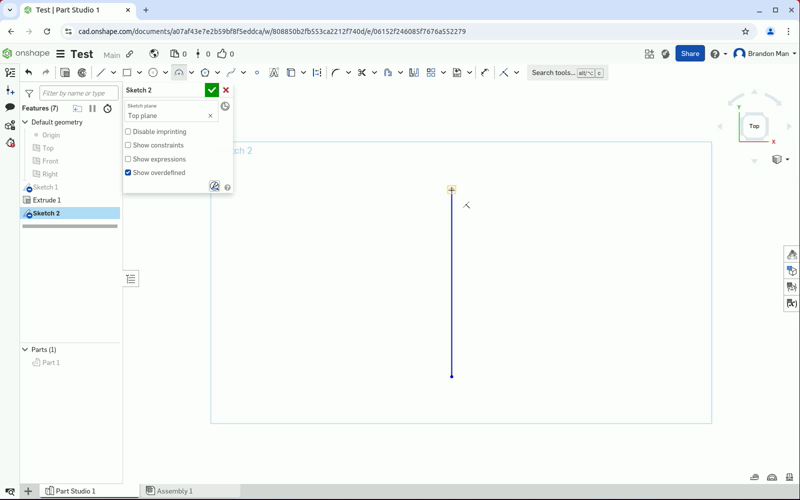
click(451, 189)
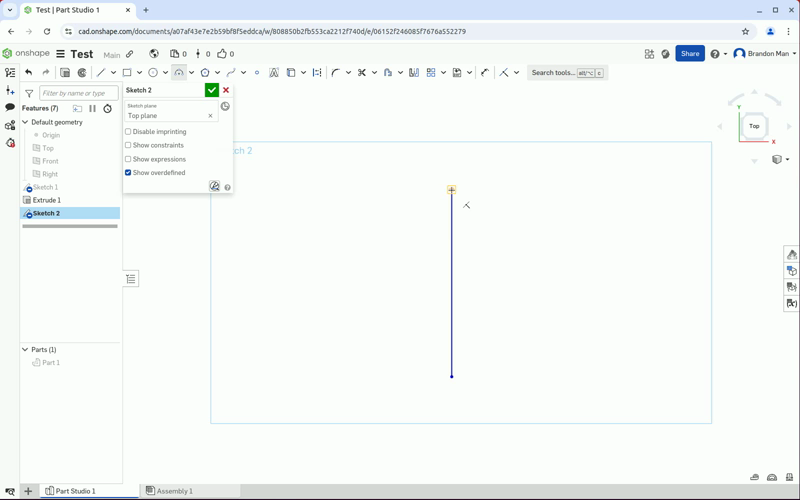
mouse_move(451, 376)
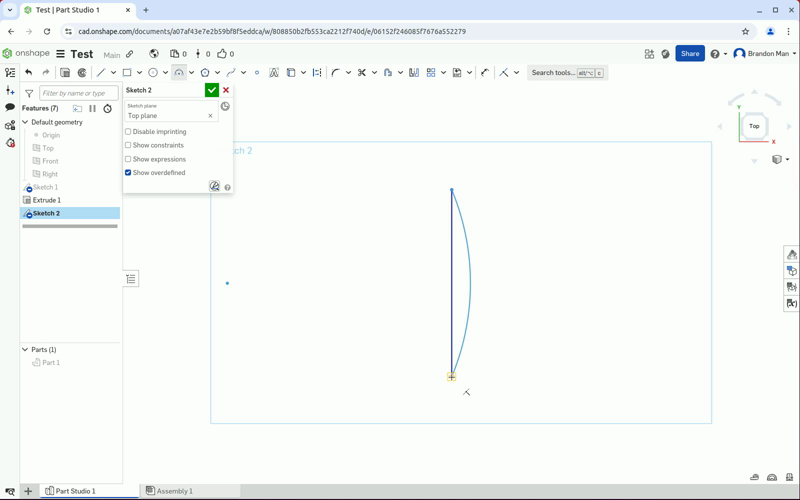
click(451, 376)
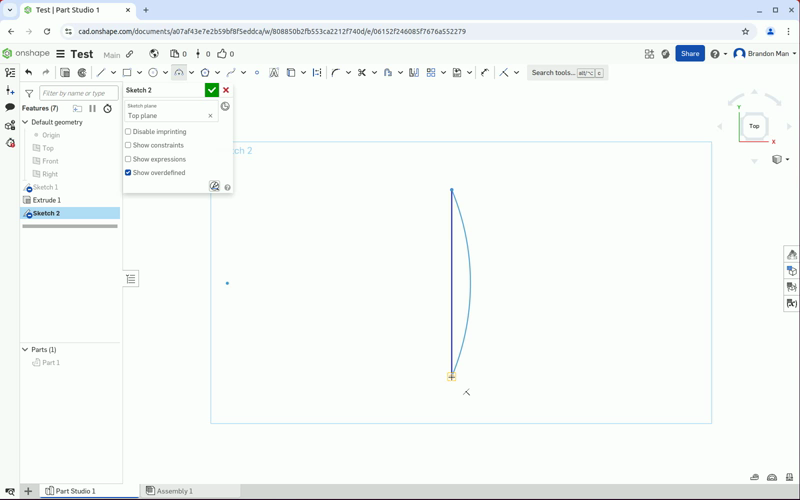
key_down(shift)
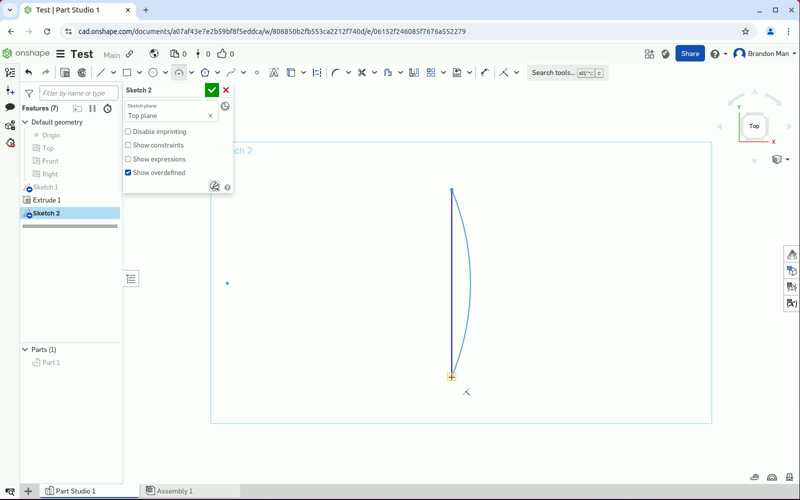
mouse_move(366, 283)
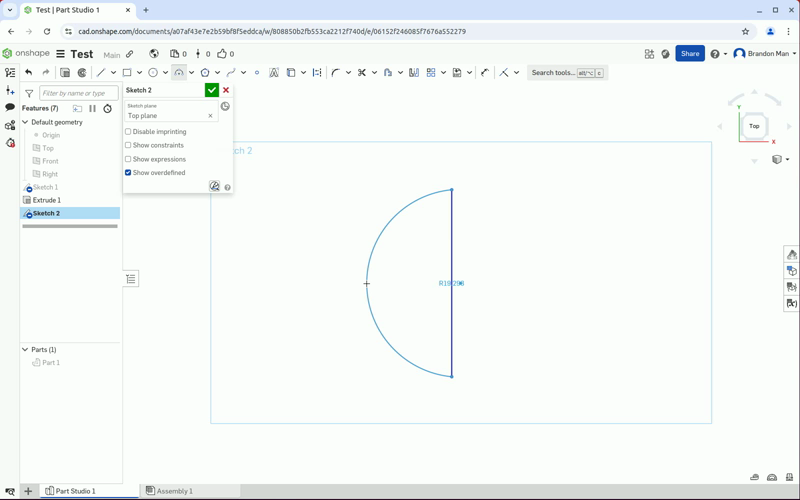
click(366, 283)
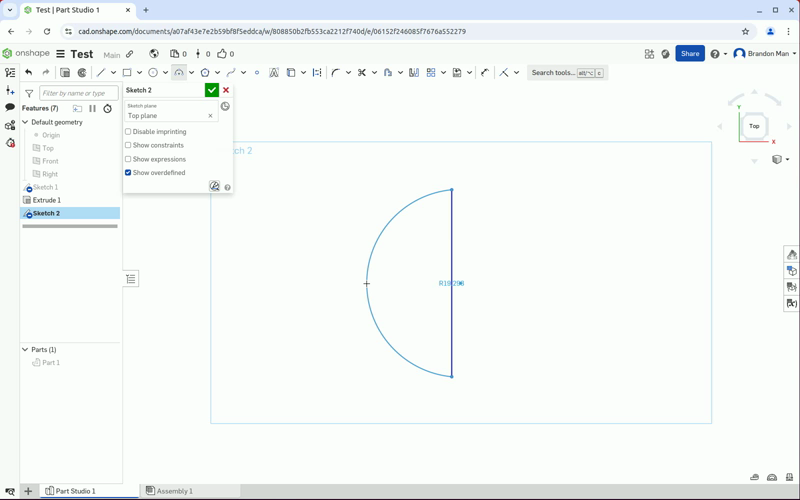
key_up(shift)
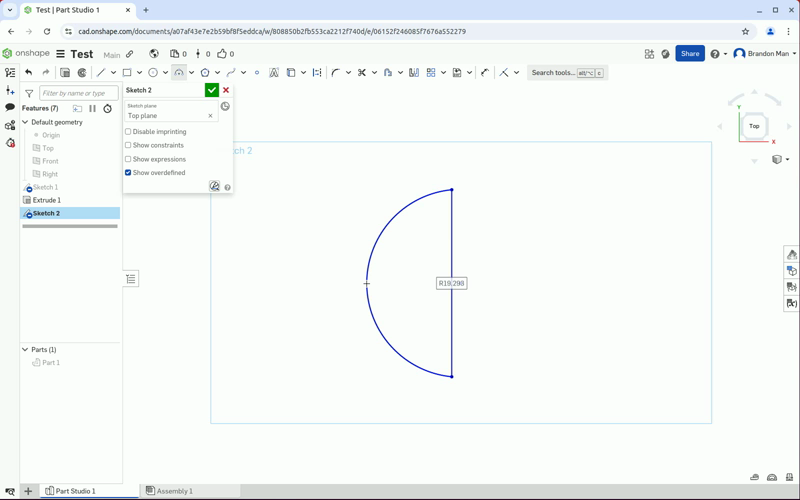
key(esc)
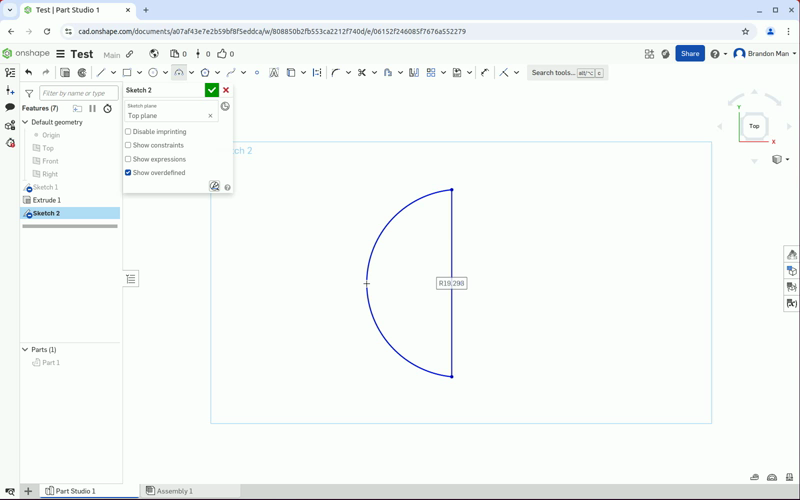
mouse_move(422, 316)
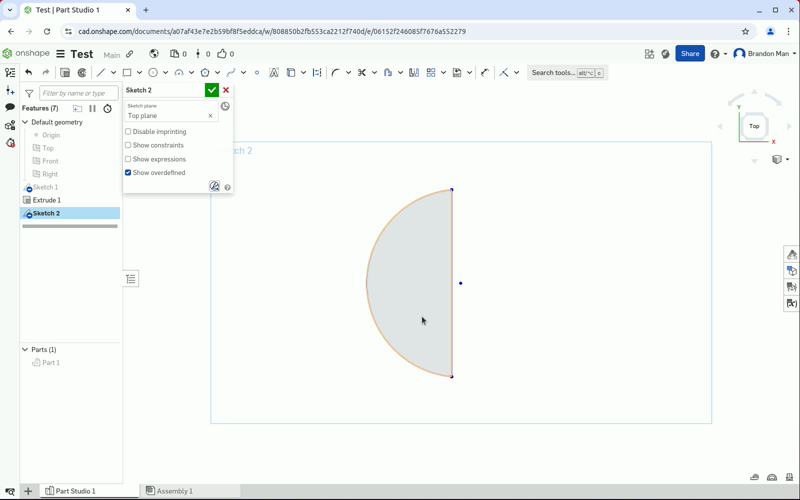
click(422, 316)
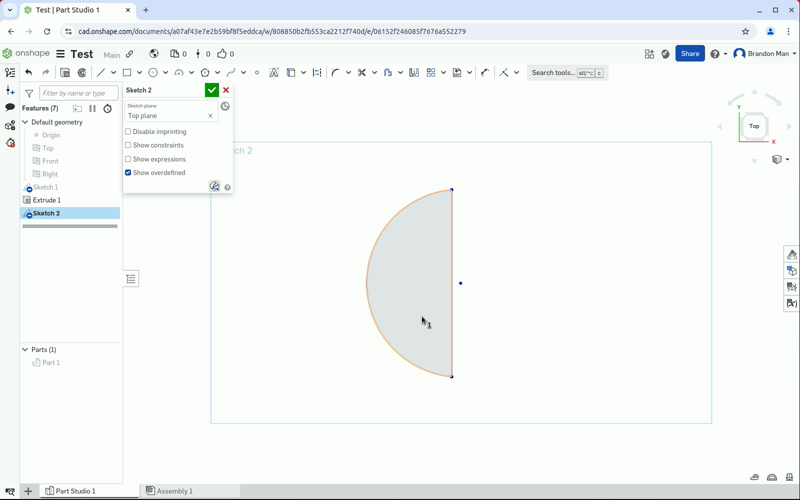
mouse_move(73, 352)
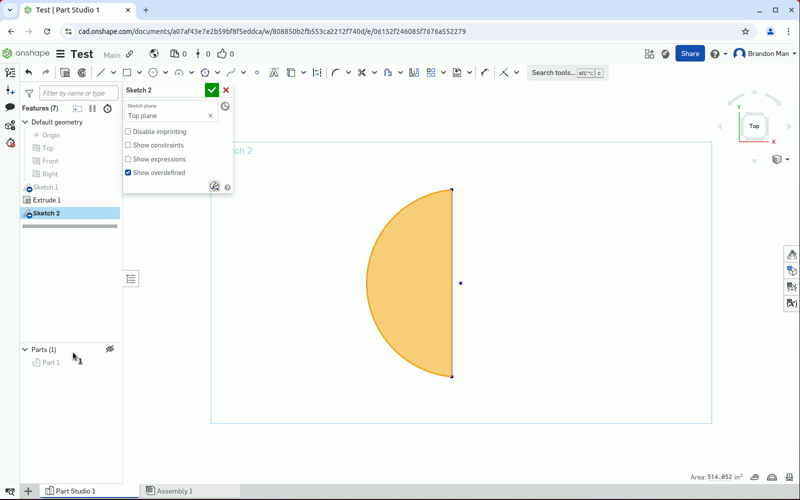
key(shift+y)
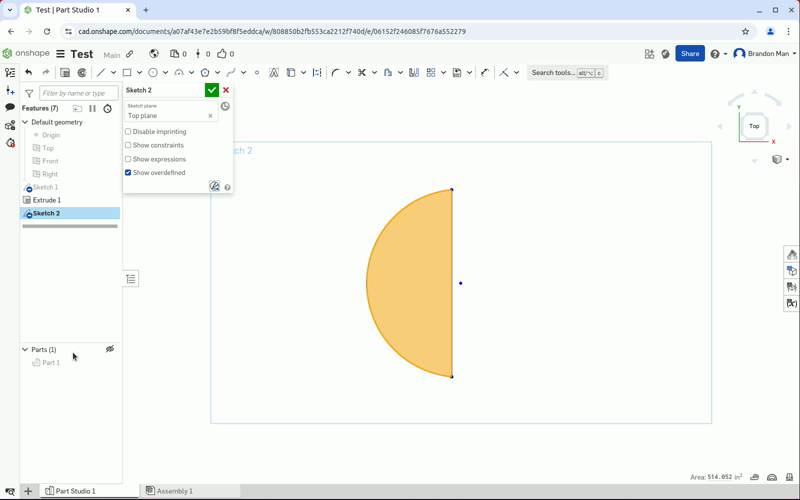
key(shift+e)
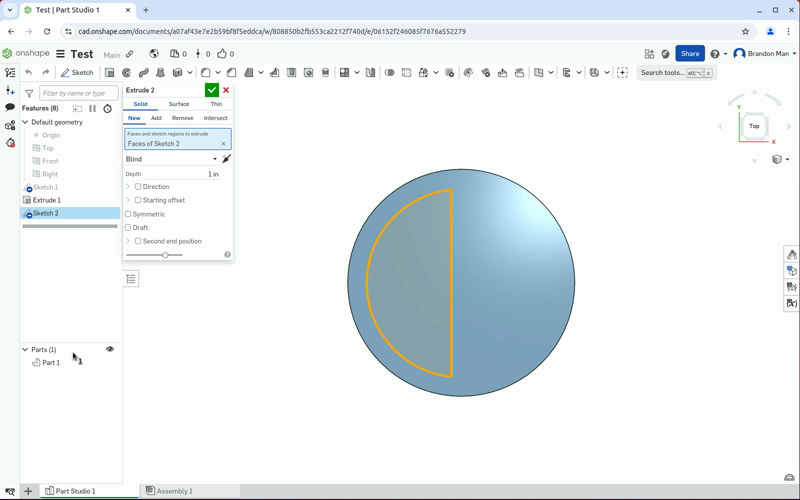
mouse_move(143, 106)
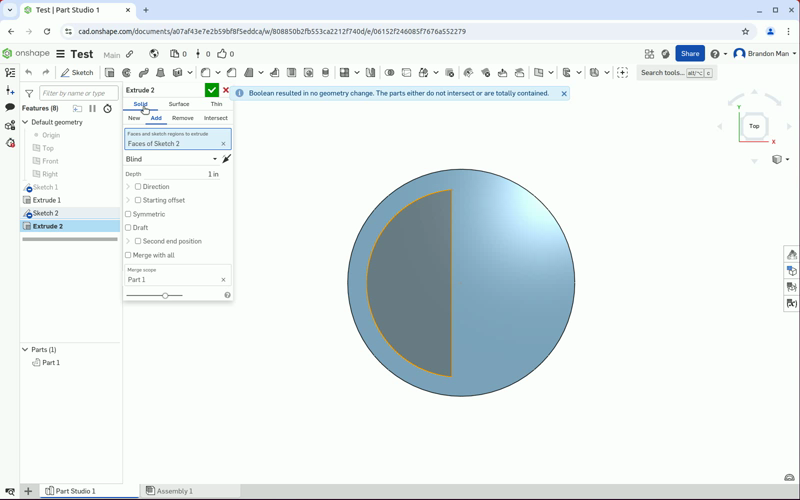
click(143, 106)
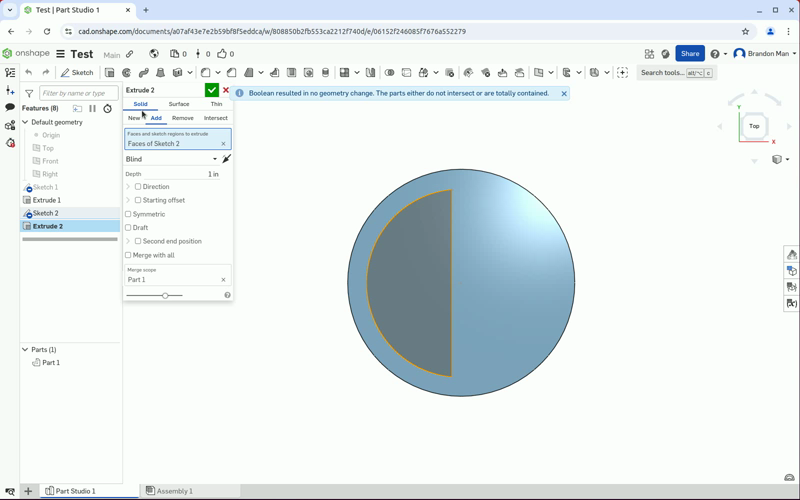
mouse_move(137, 120)
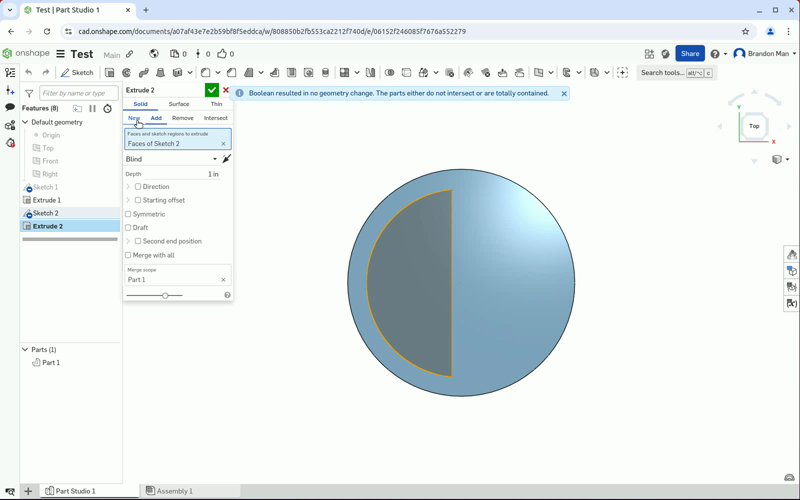
click(137, 120)
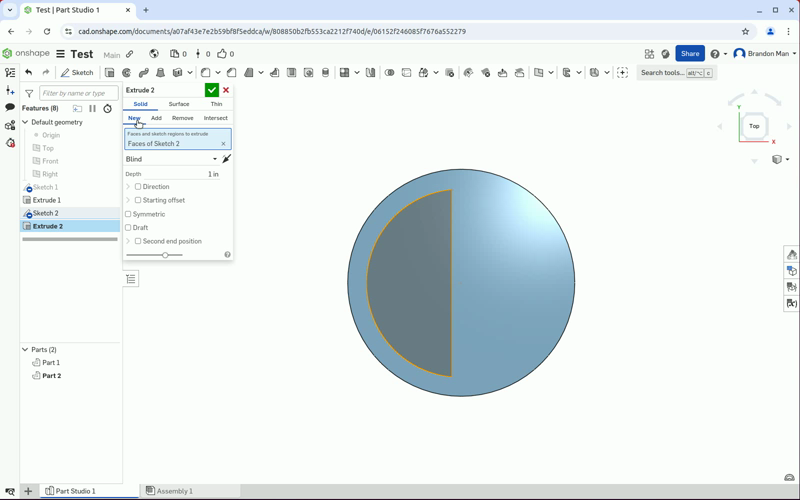
key(tab, 4)
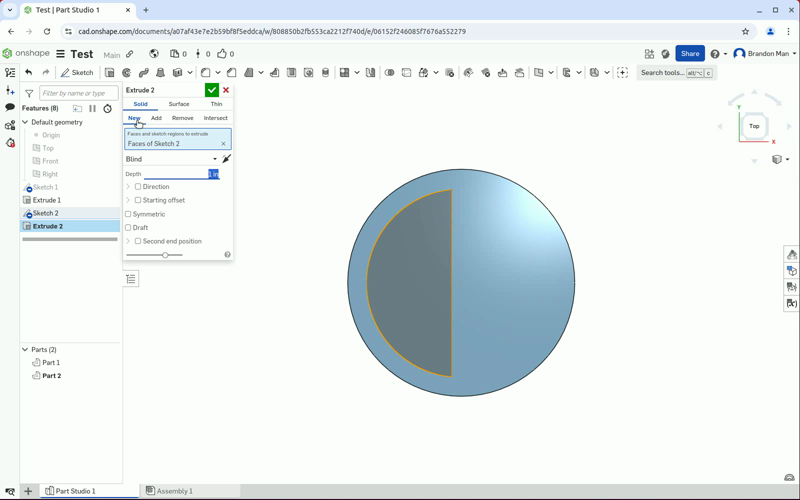
text(7.943)
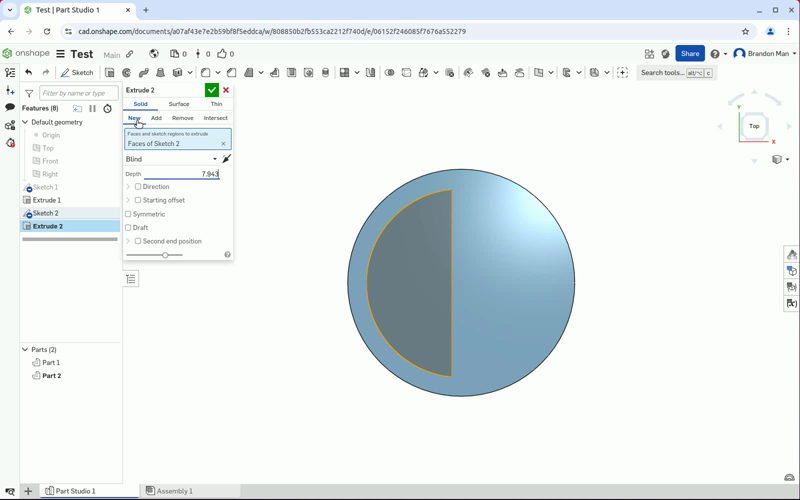
key(enter)
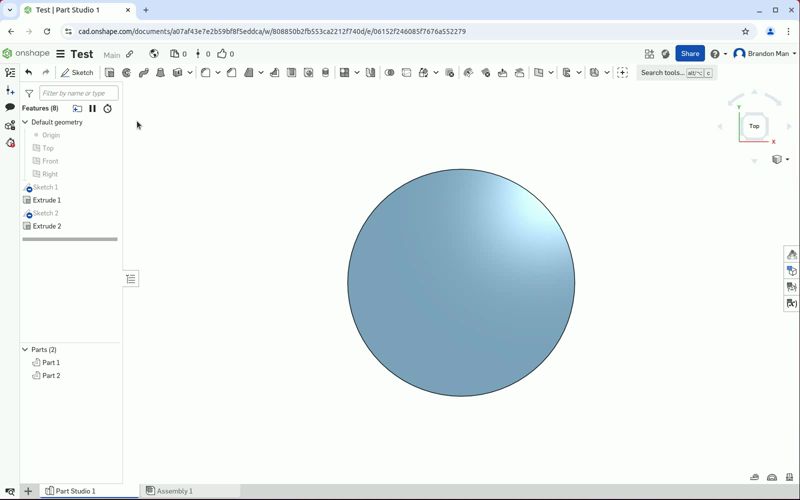
key(shift+h)
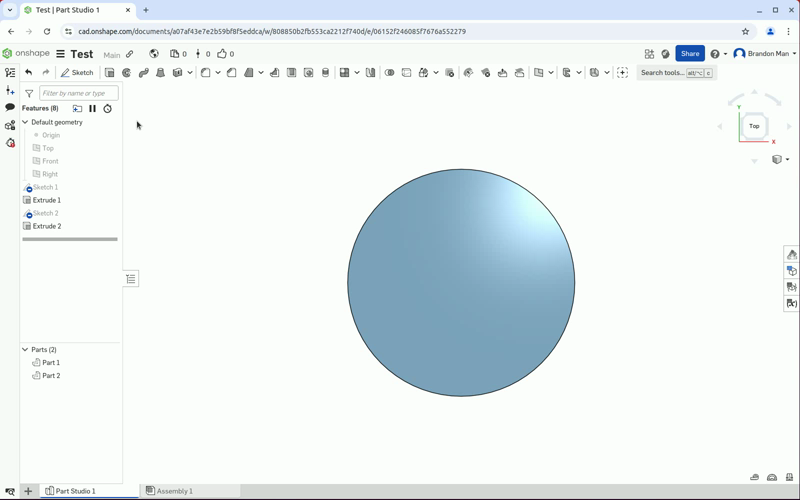
key(shift+h)
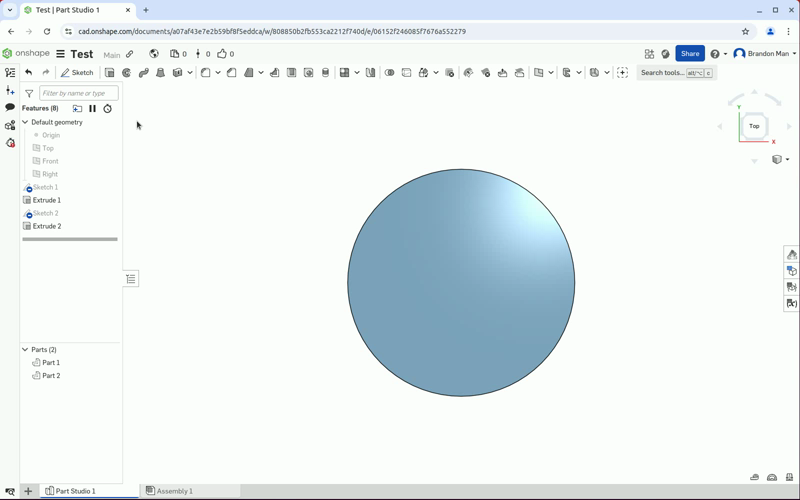
mouse_move(73, 189)
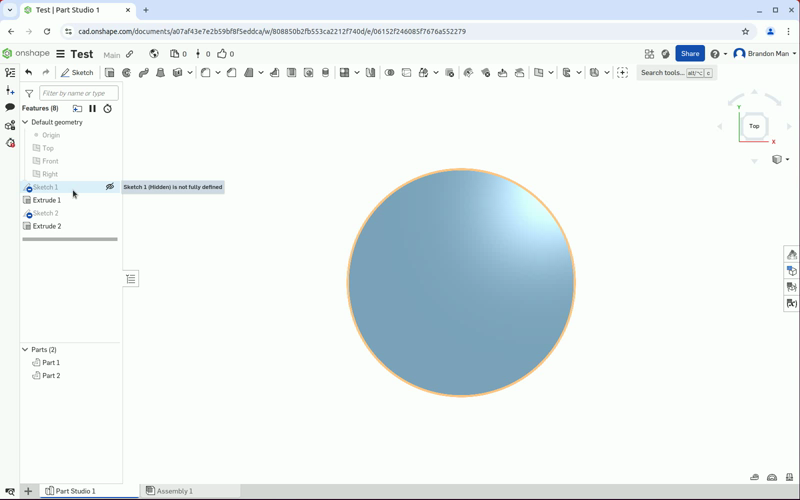
click(73, 189)
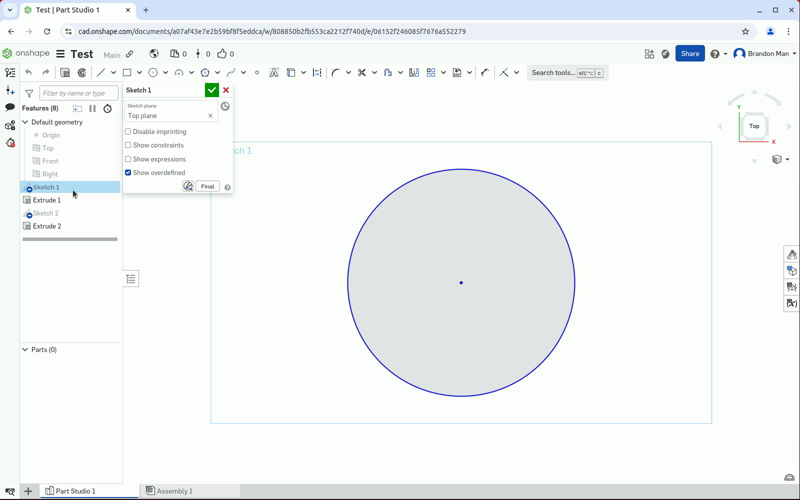
mouse_move(229, 92)
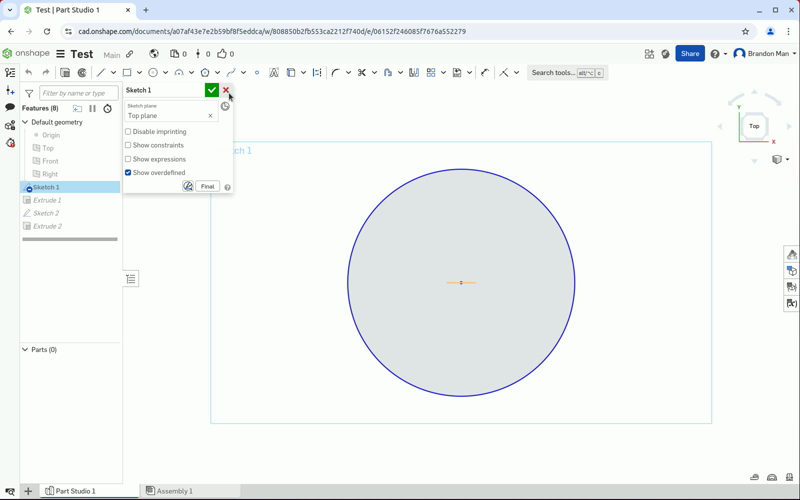
click(229, 92)
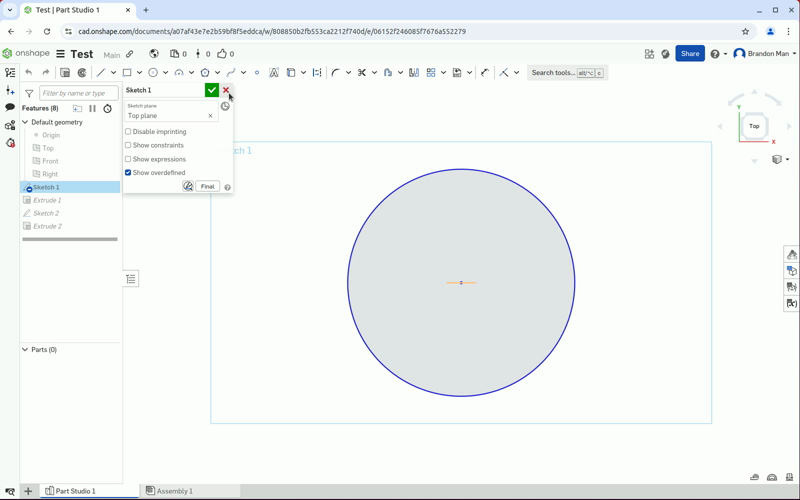
key(shift+s)
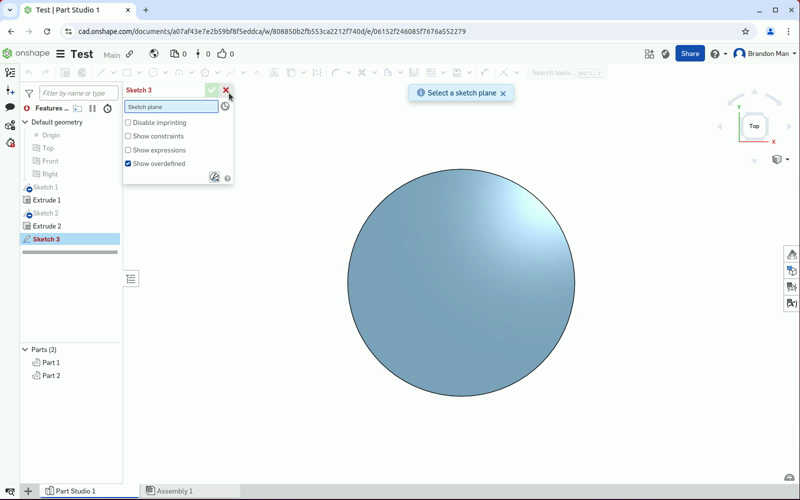
mouse_move(73, 150)
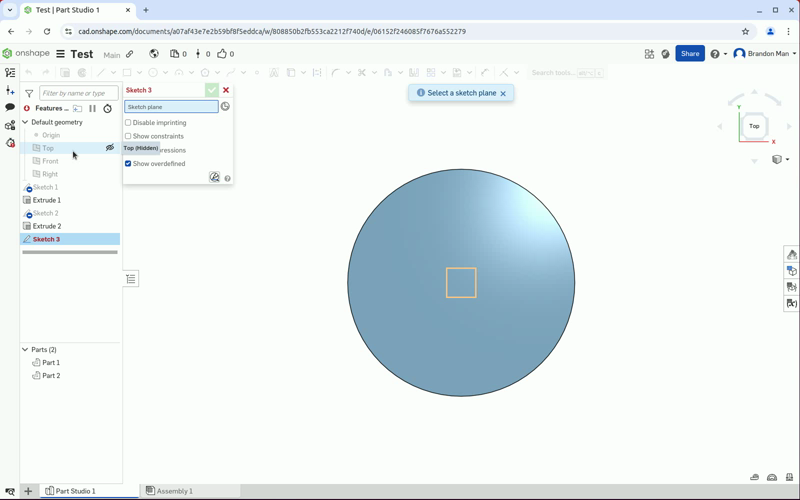
click(73, 150)
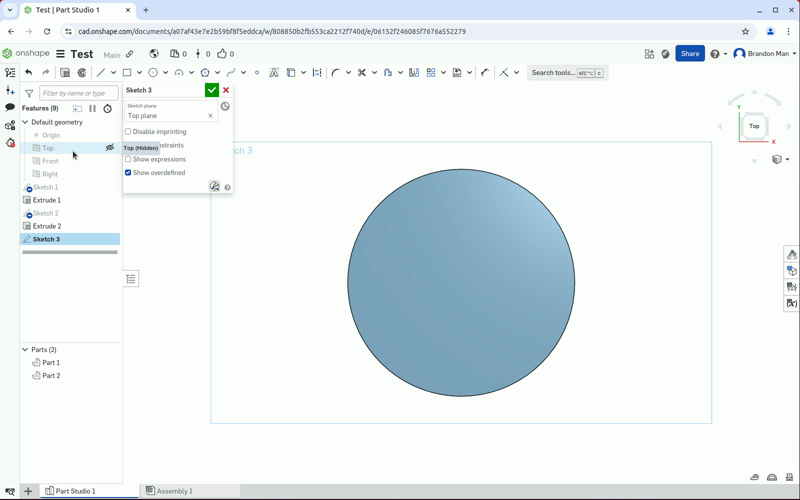
mouse_move(73, 352)
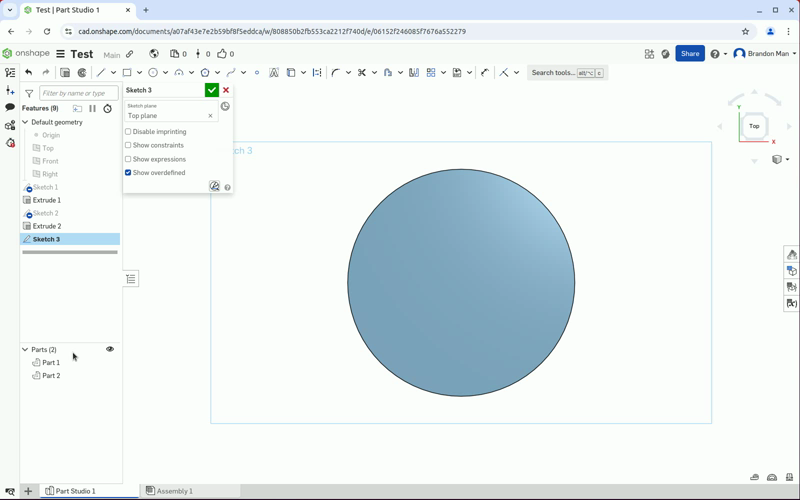
key(y)
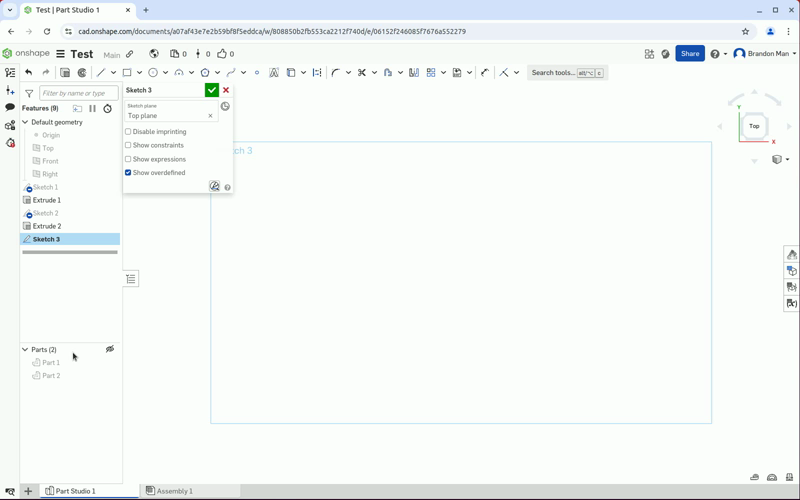
key(a)
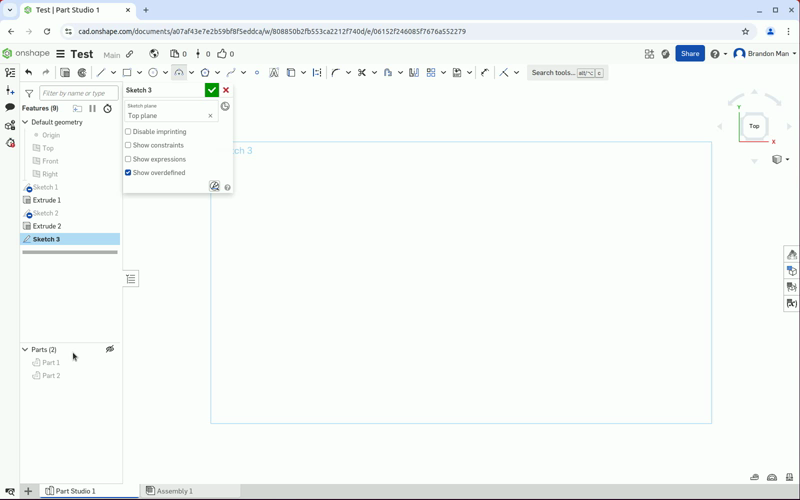
key_down(shift)
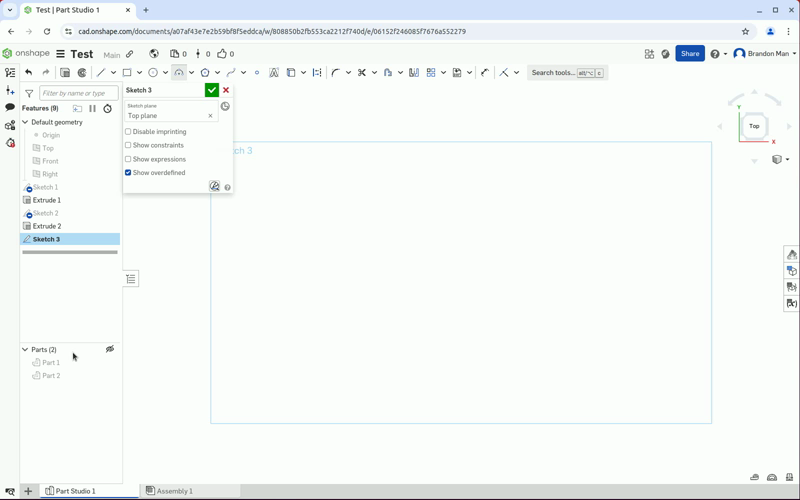
mouse_move(470, 376)
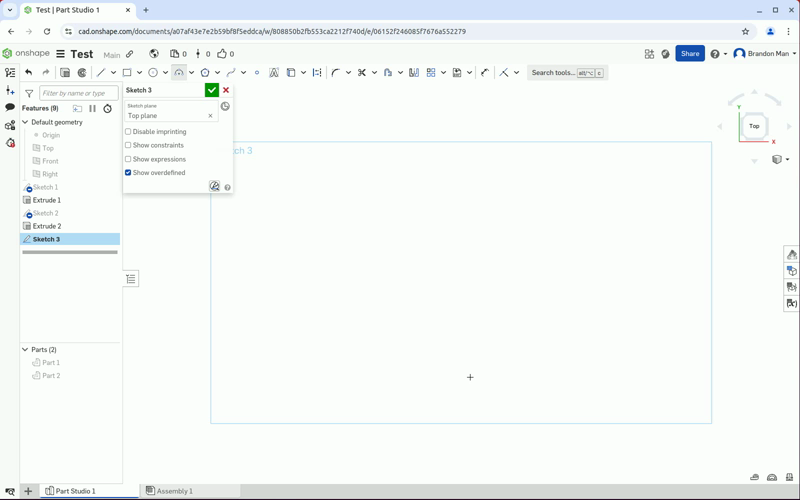
click(470, 376)
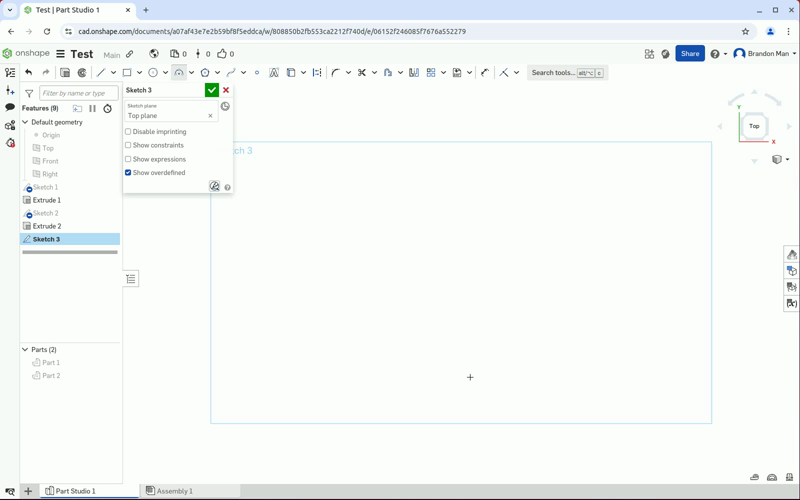
key_up(shift)
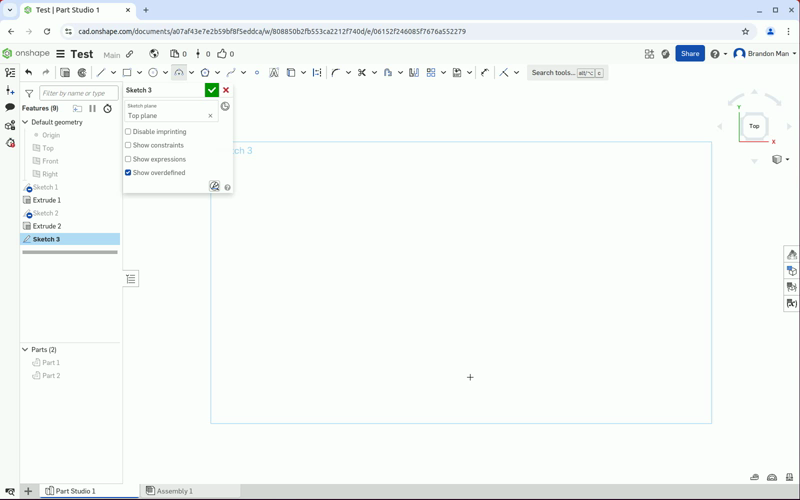
key_down(shift)
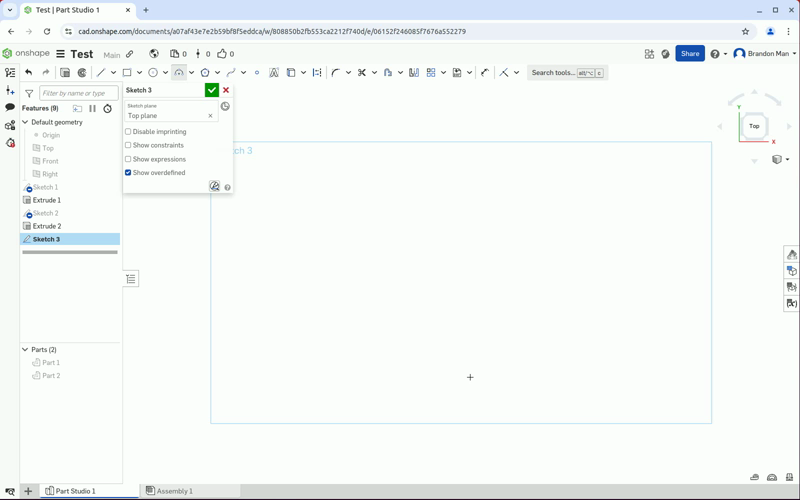
mouse_move(470, 189)
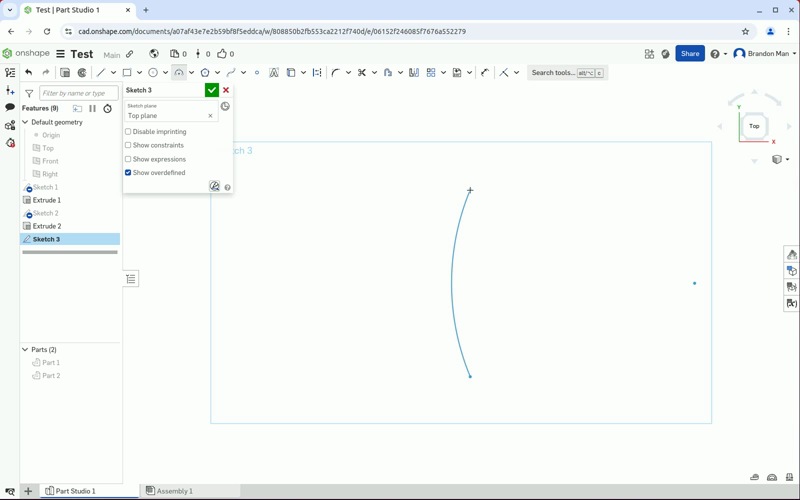
click(470, 189)
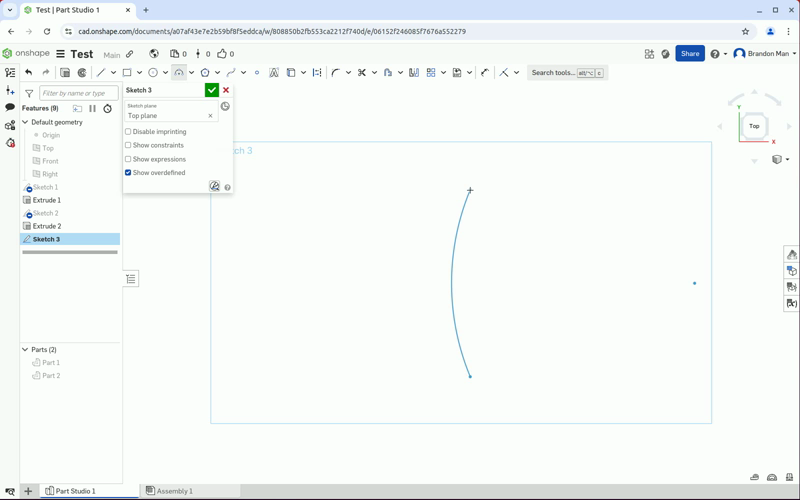
mouse_move(554, 283)
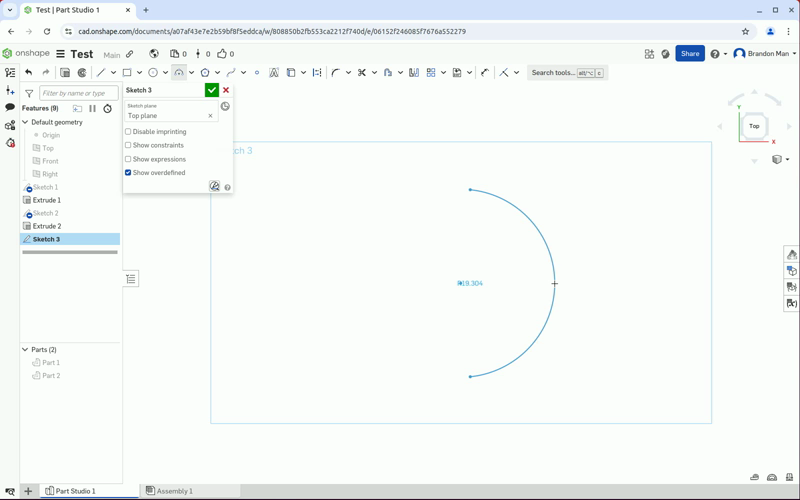
click(554, 283)
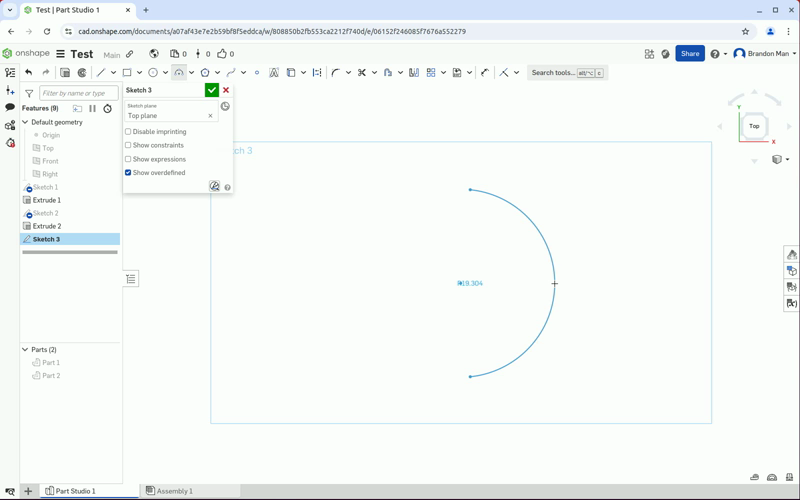
key_up(shift)
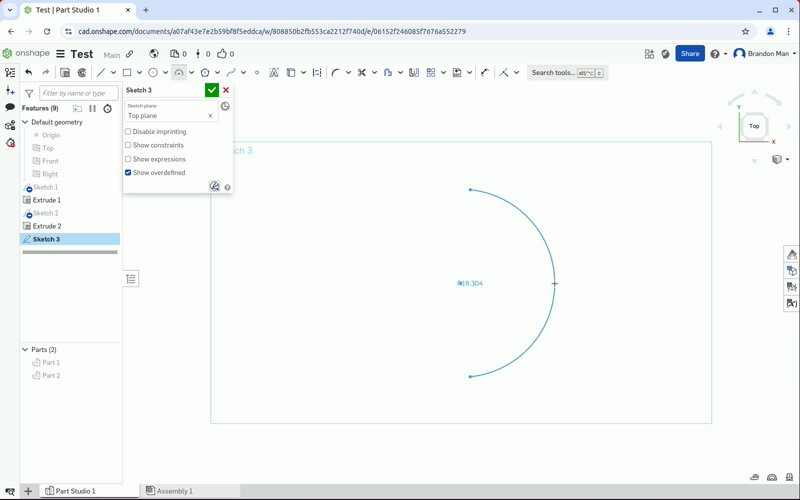
key(esc)
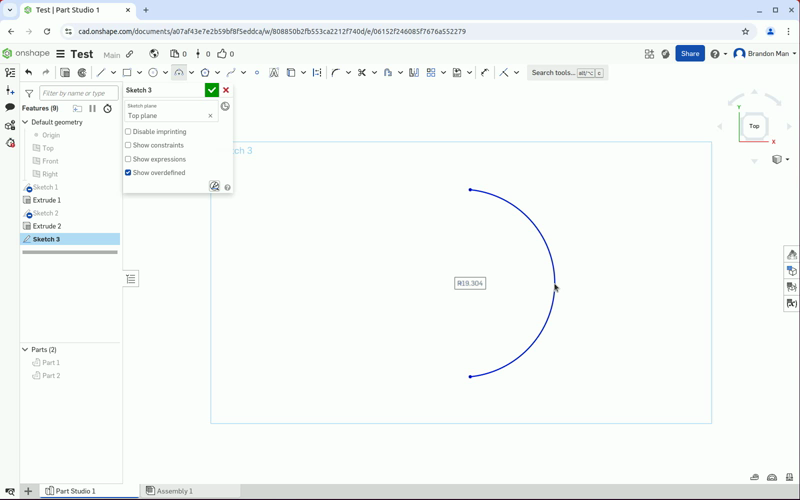
key(l)
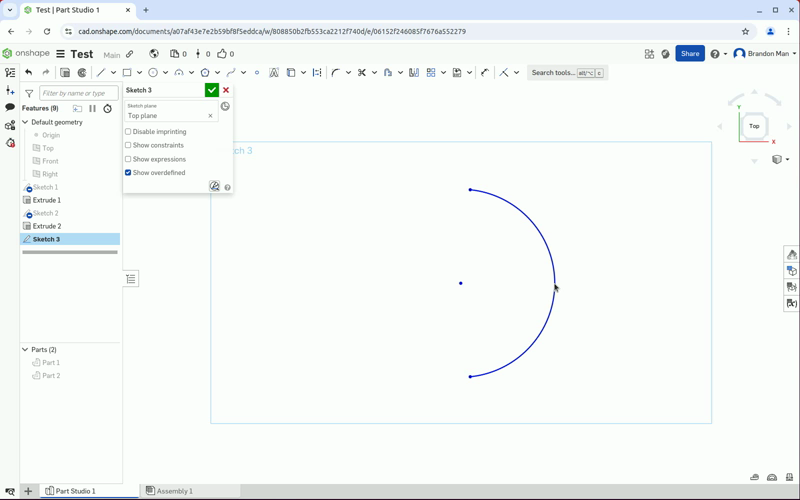
mouse_move(470, 189)
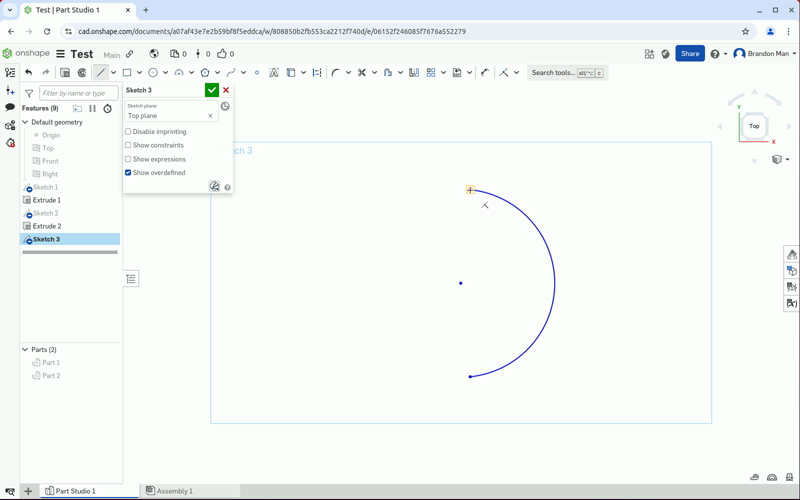
click(470, 189)
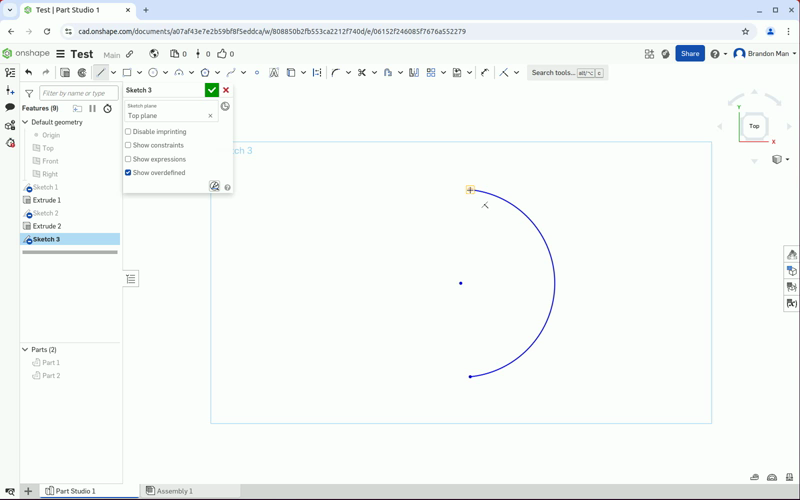
key_down(shift)
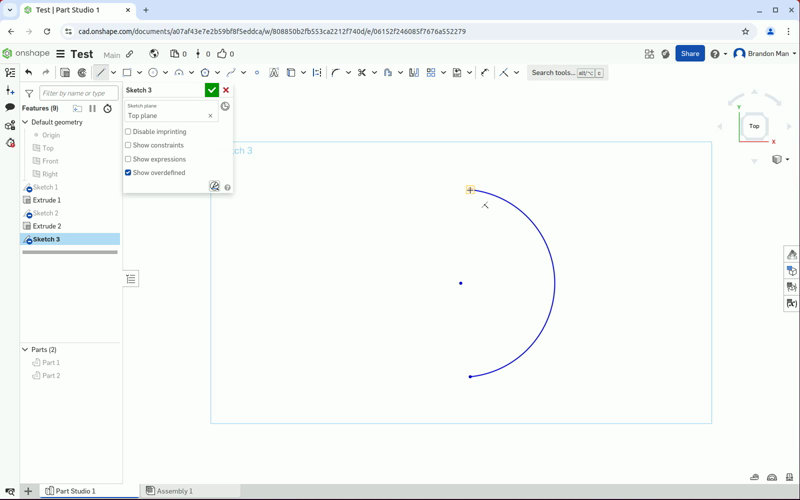
mouse_move(470, 376)
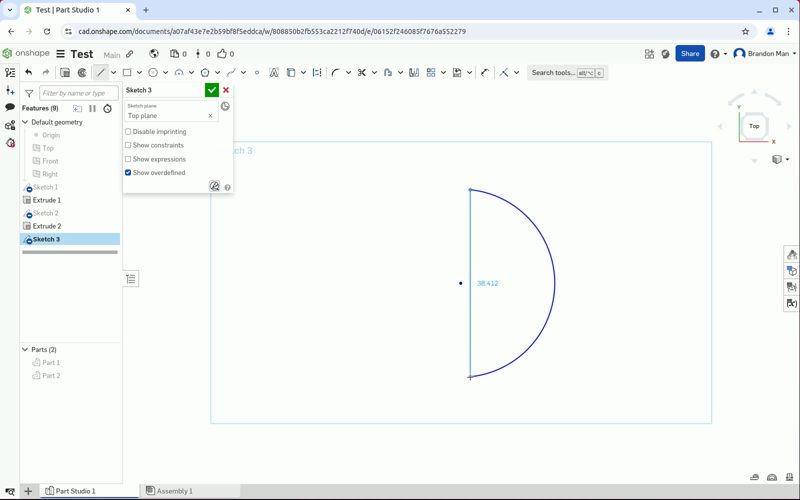
key_up(shift)
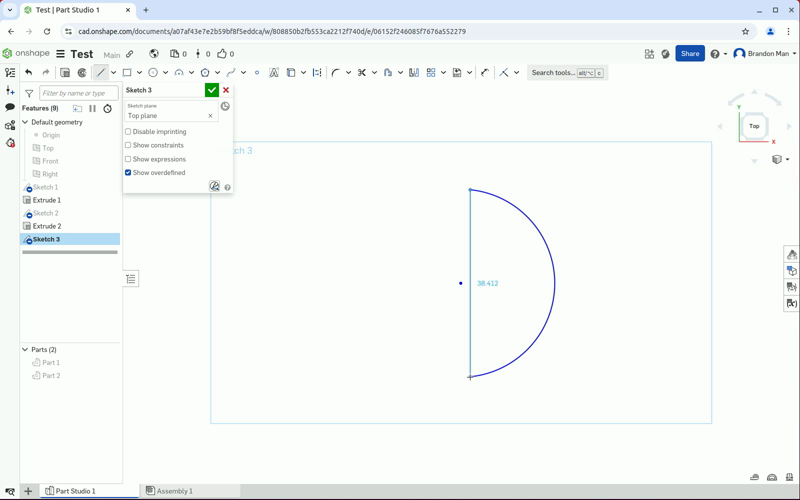
click(470, 376)
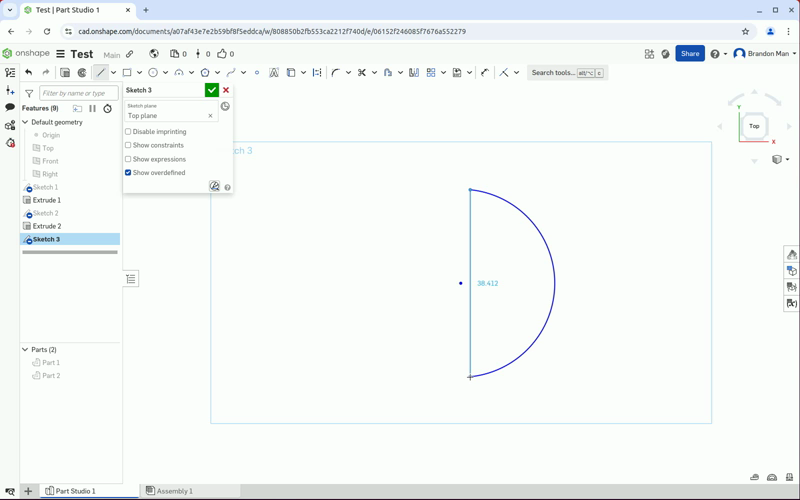
key(esc)
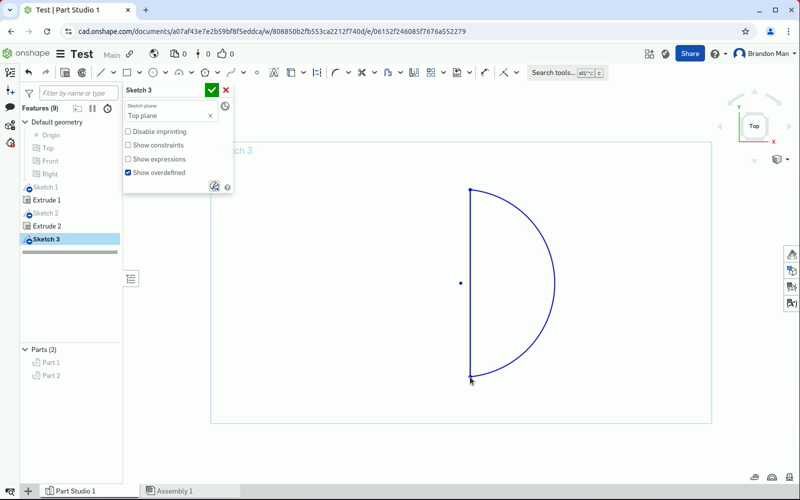
mouse_move(507, 246)
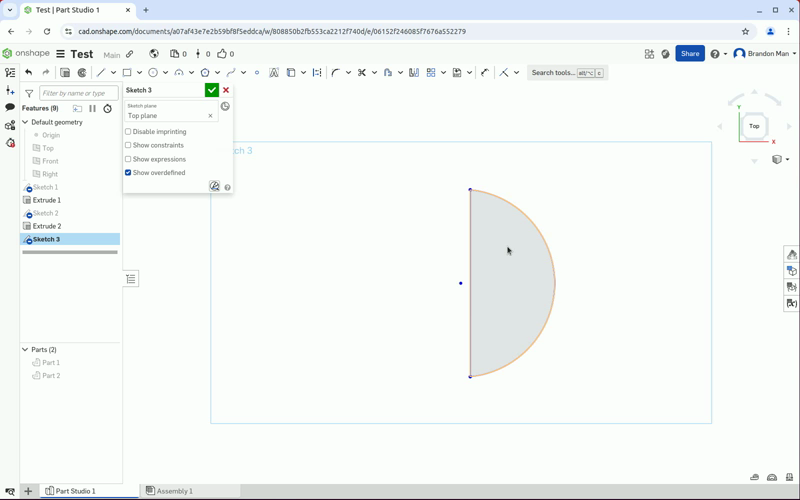
click(507, 246)
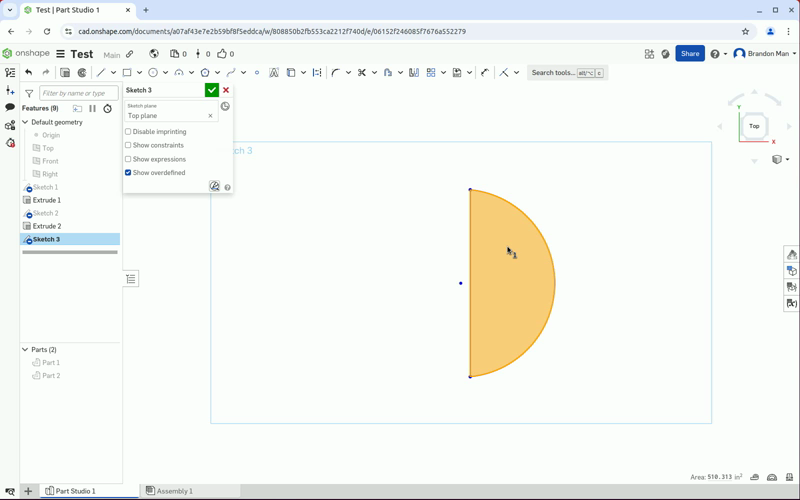
mouse_move(73, 352)
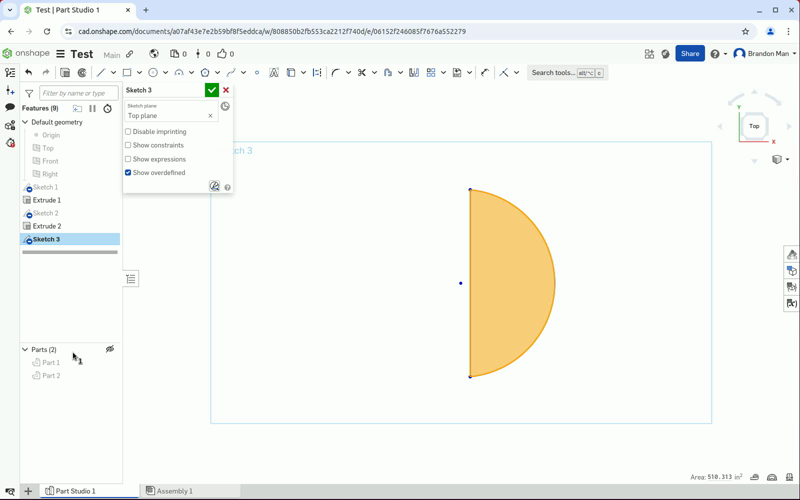
key(shift+y)
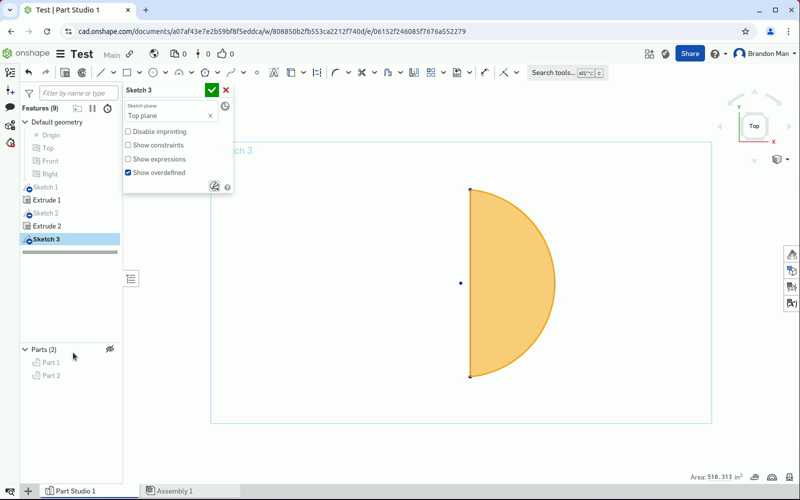
key(shift+e)
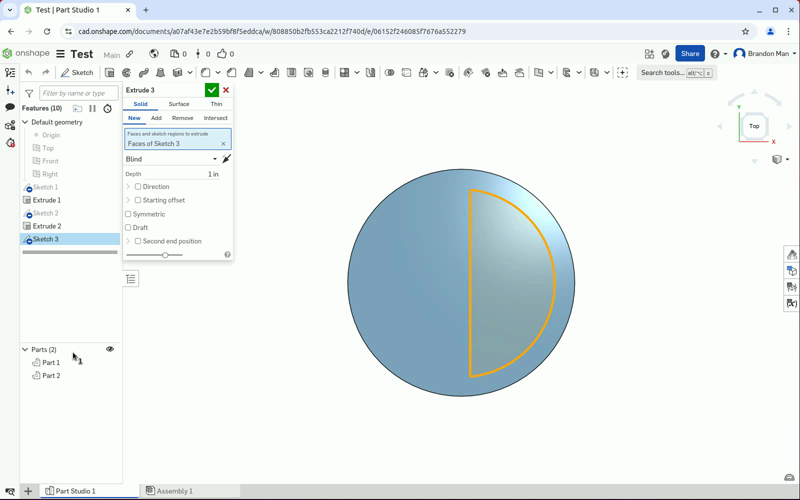
mouse_move(143, 106)
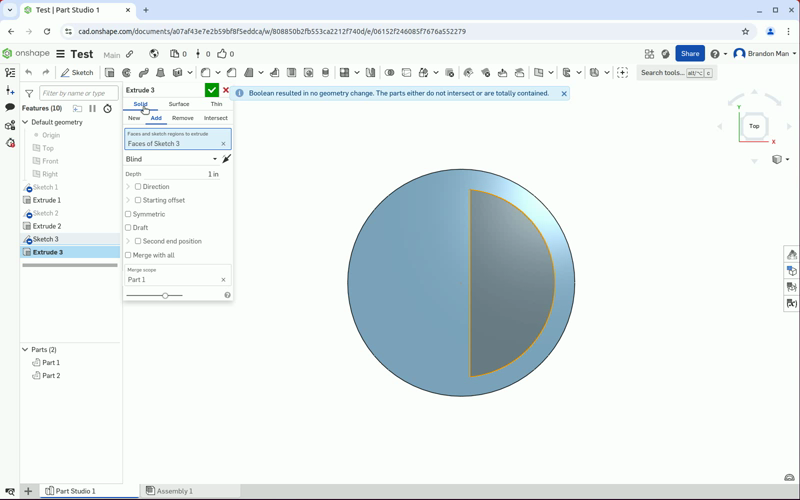
click(143, 106)
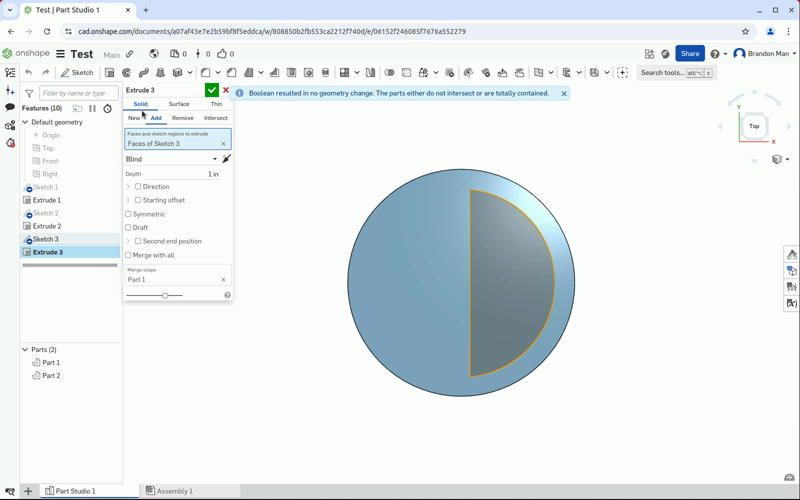
mouse_move(137, 120)
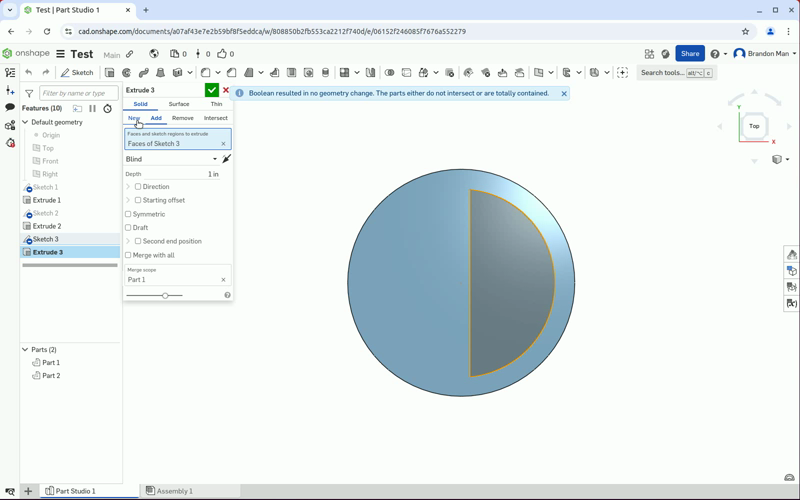
click(137, 120)
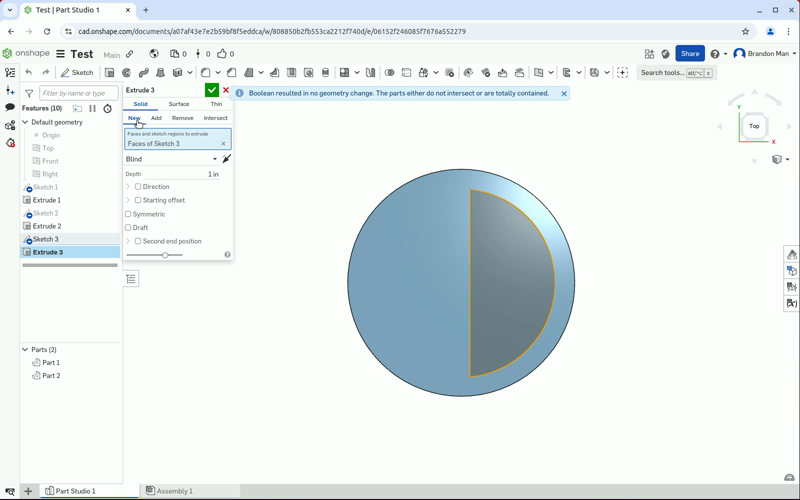
key(tab, 4)
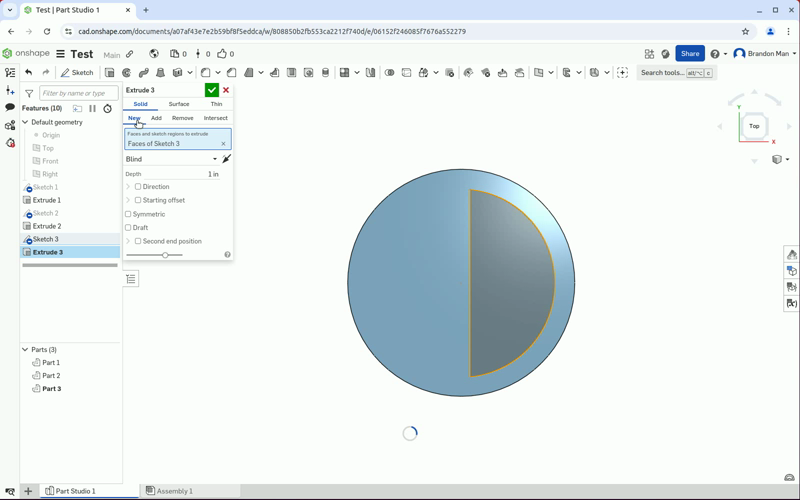
text(7.943)
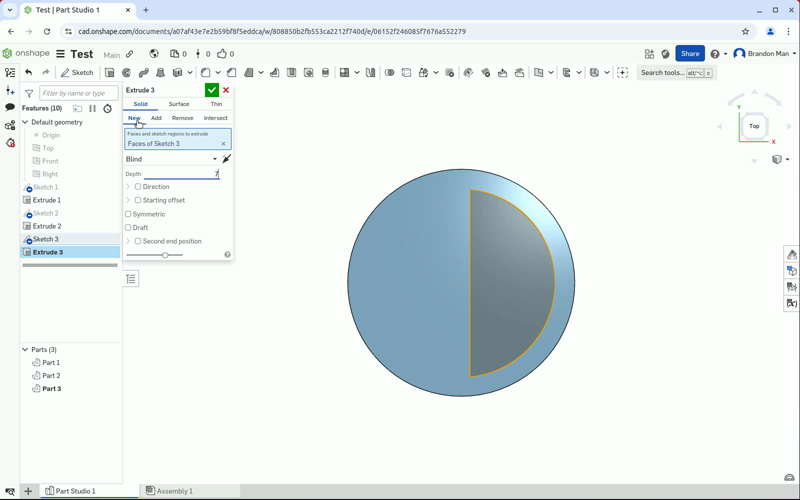
key(enter)
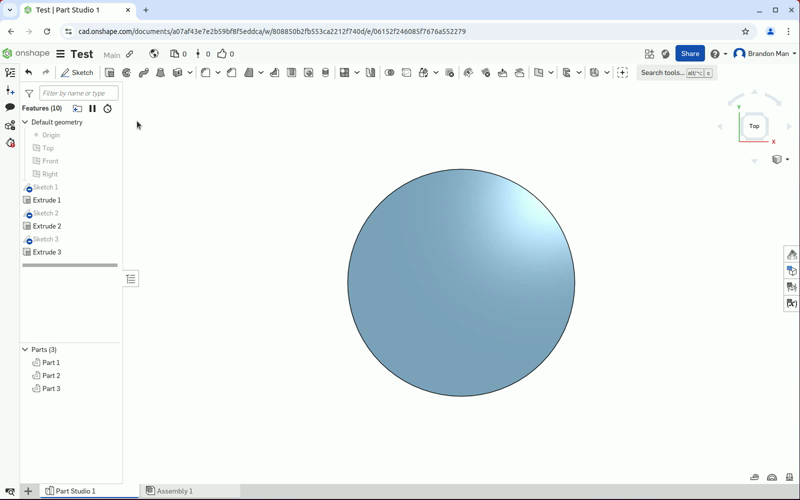
key(shift+h)
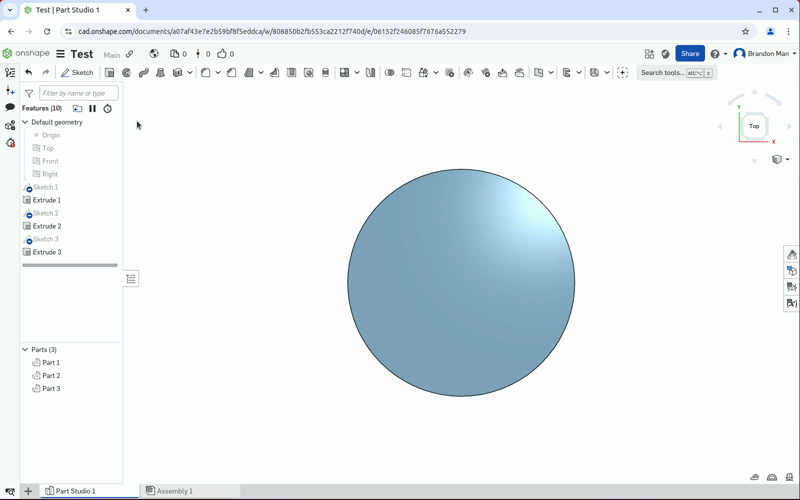
key(shift+h)
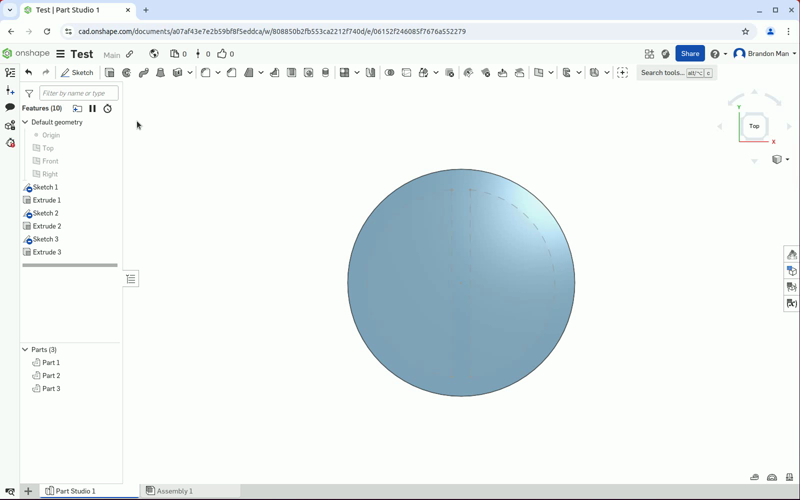
key(shift+7)
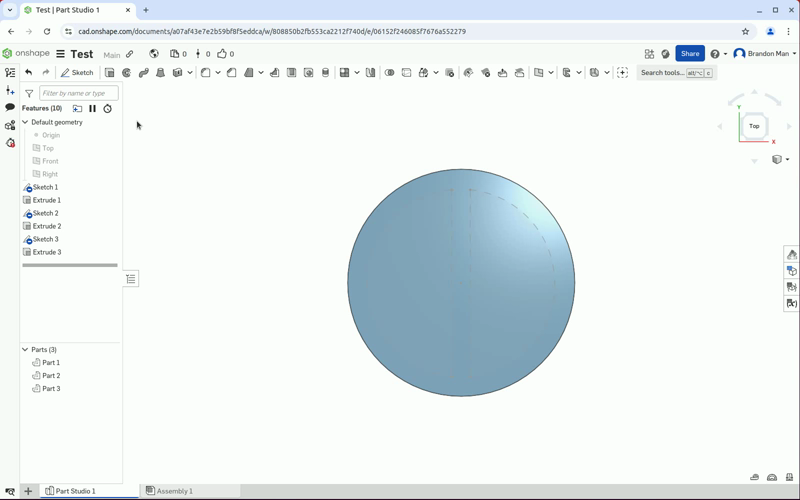
key(up, 3)
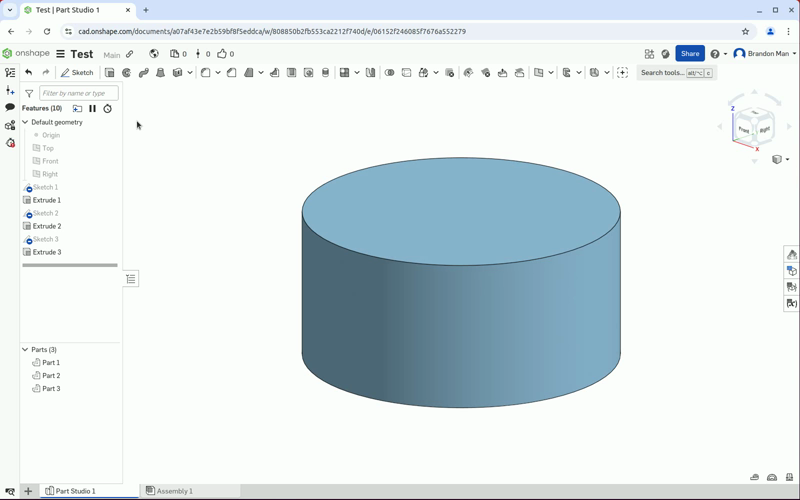
key(left, 3)
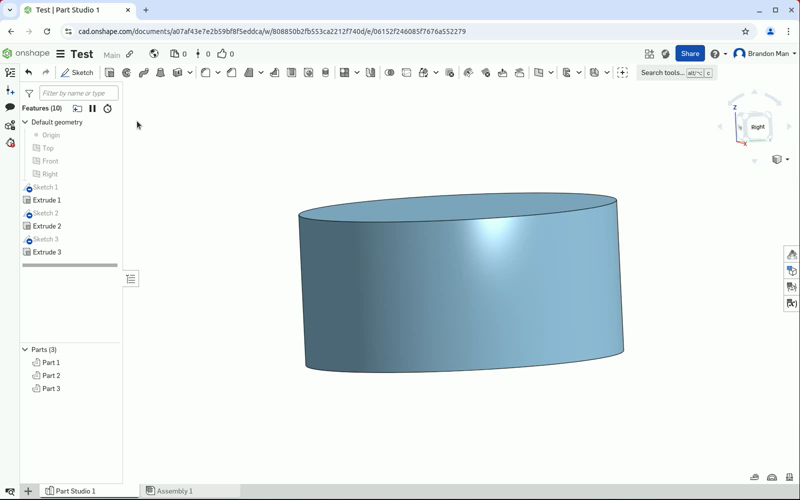
key(right, 3)
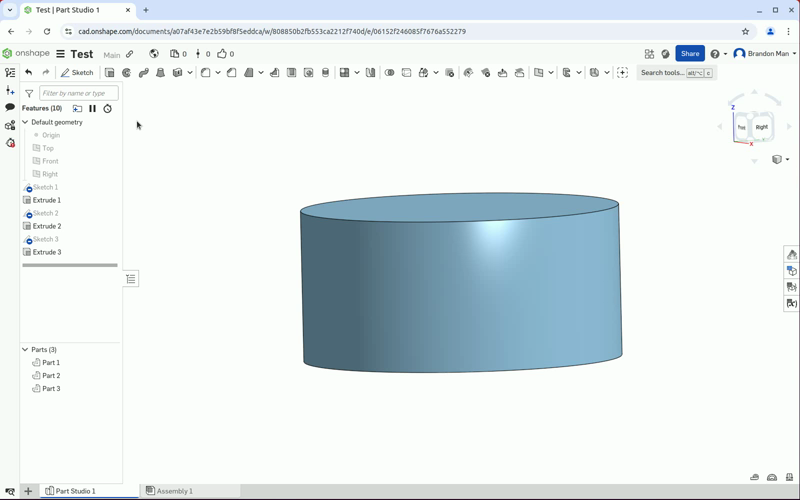
key(down, 3)
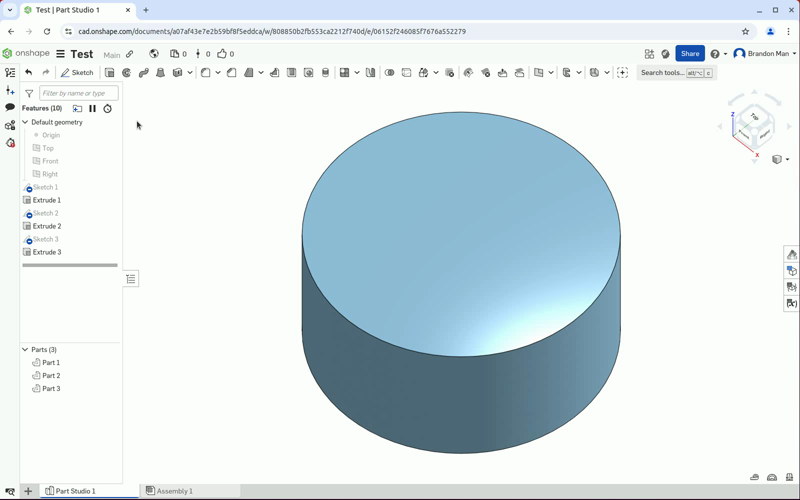
mouse_move(73, 189)
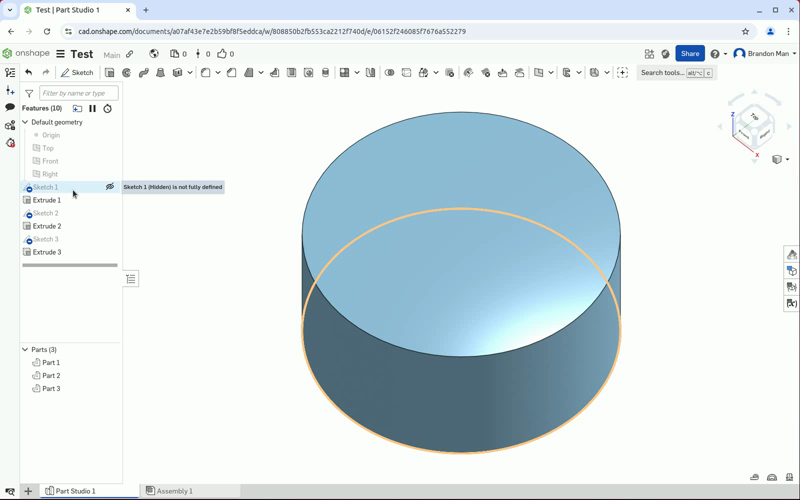
click(73, 189)